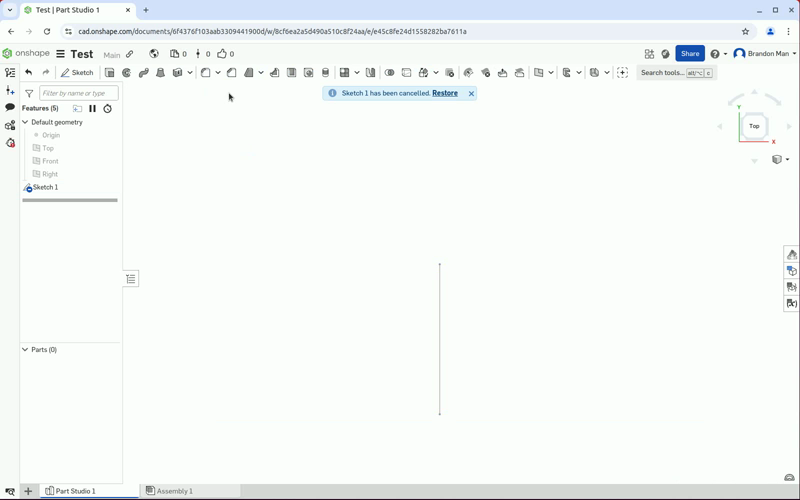
key(shift+h)
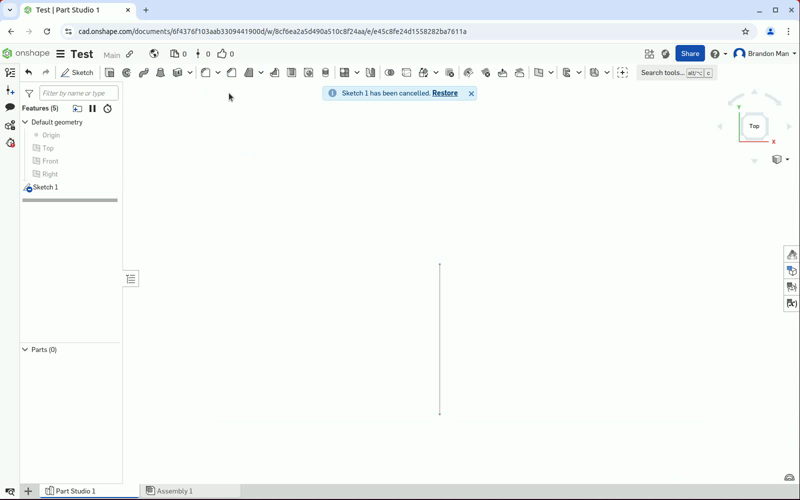
key(shift+s)
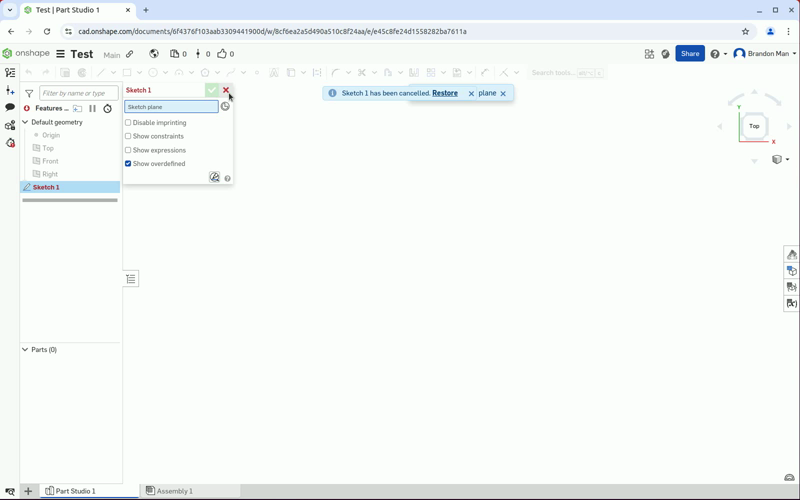
mouse_move(73, 150)
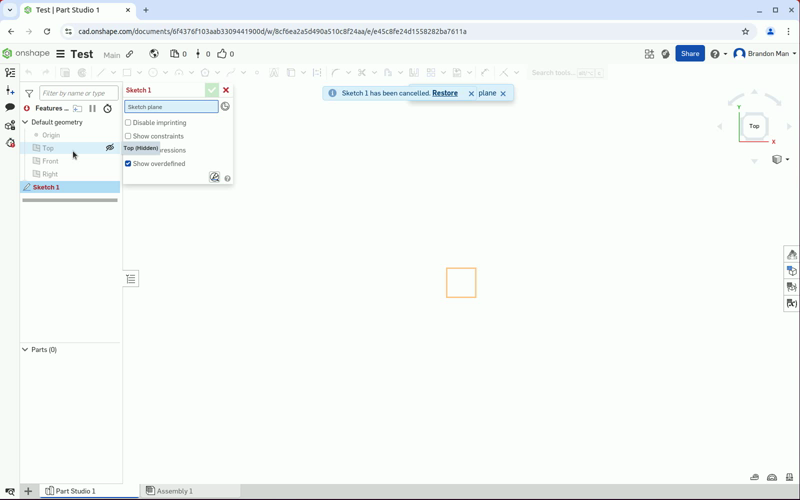
click(73, 150)
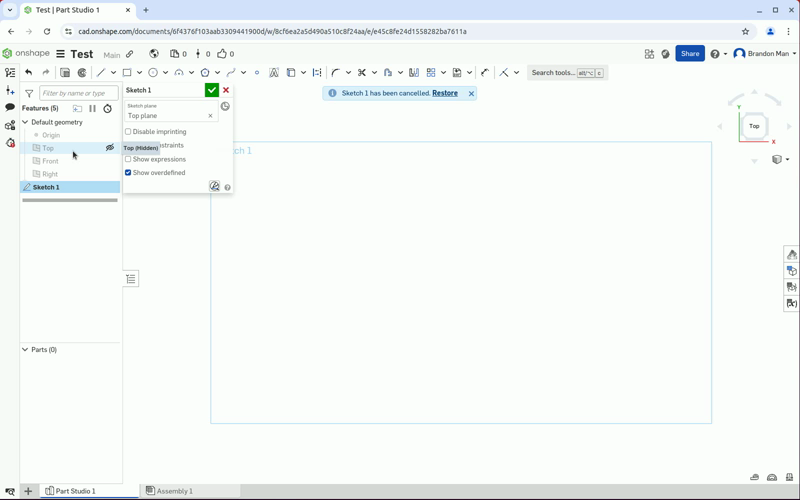
mouse_move(73, 352)
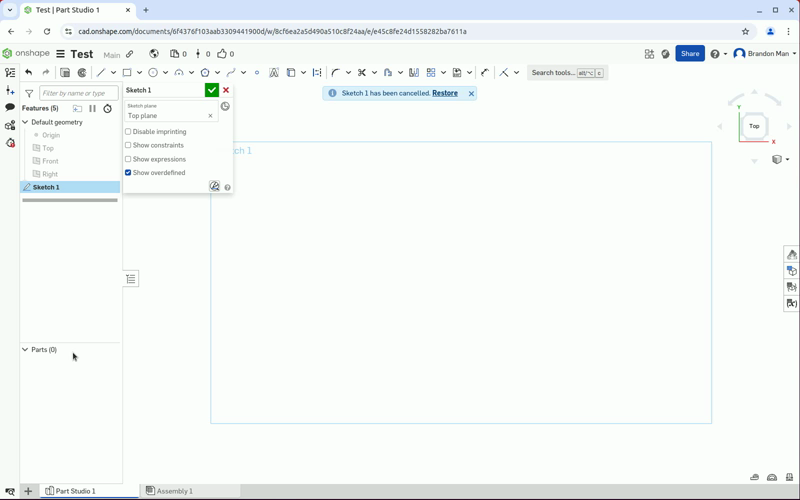
key(y)
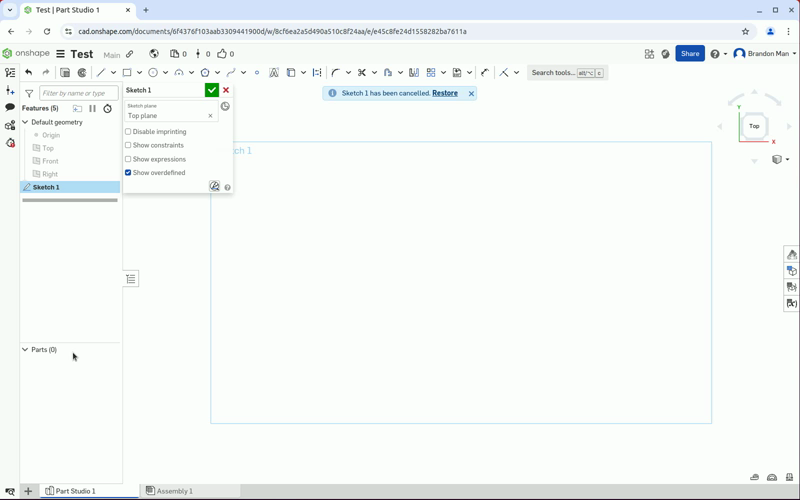
key(l)
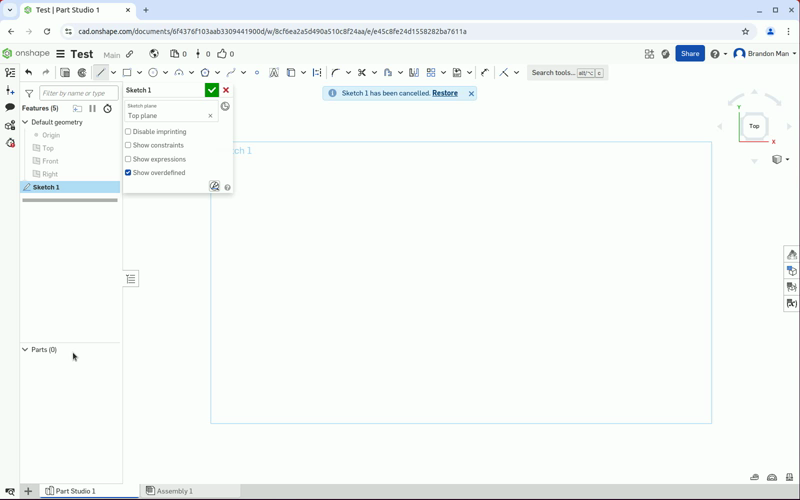
key_down(shift)
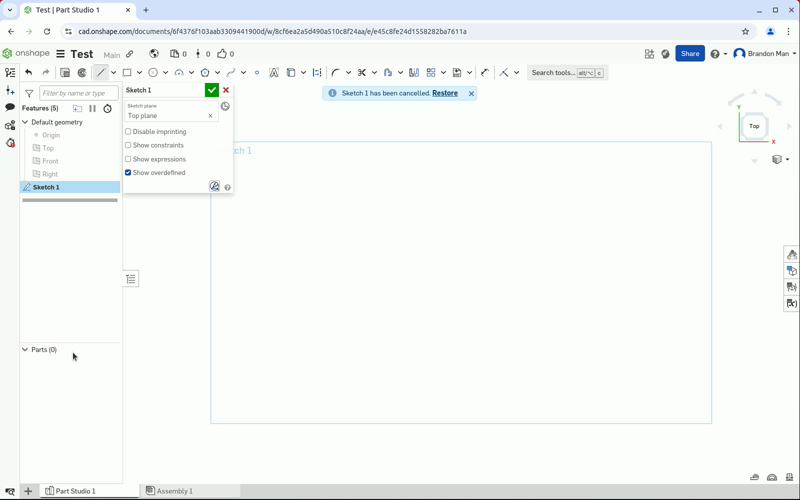
mouse_move(425, 281)
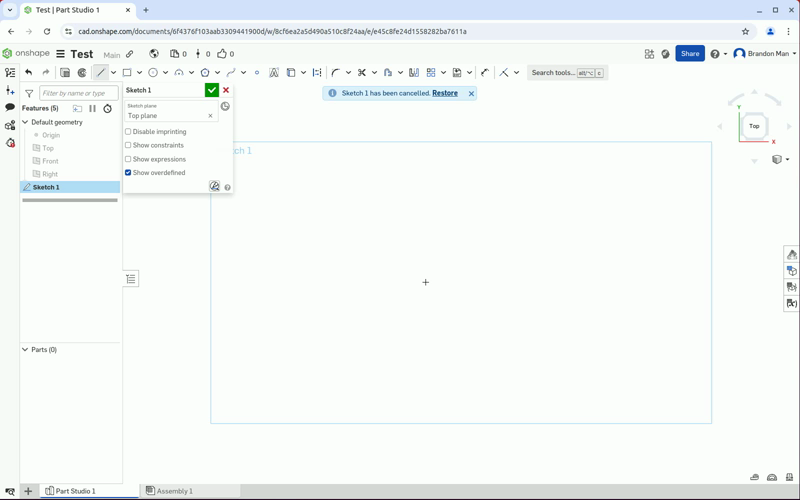
click(425, 281)
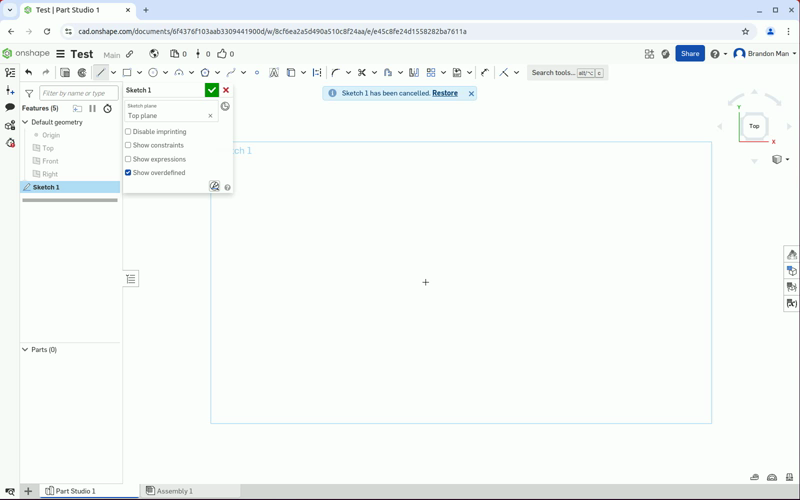
key_up(shift)
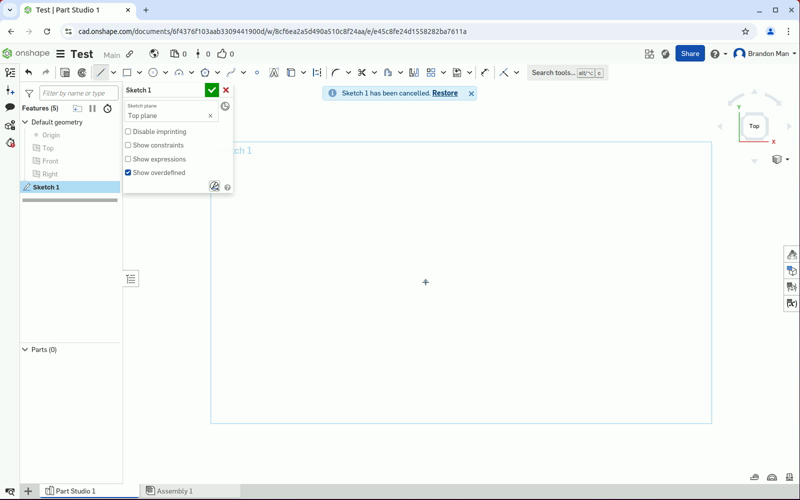
key_down(shift)
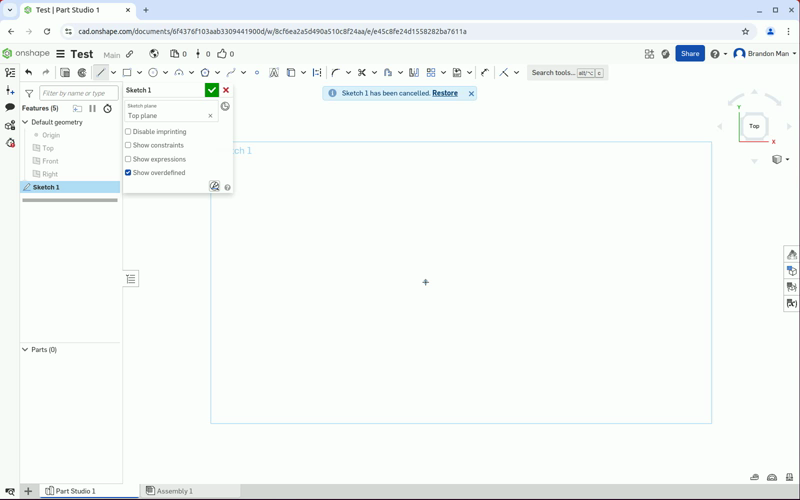
mouse_move(455, 281)
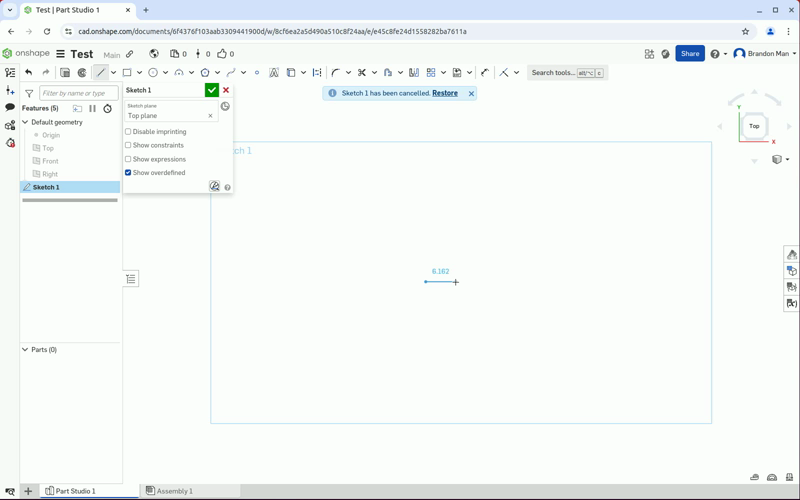
mouse_move(442, 312)
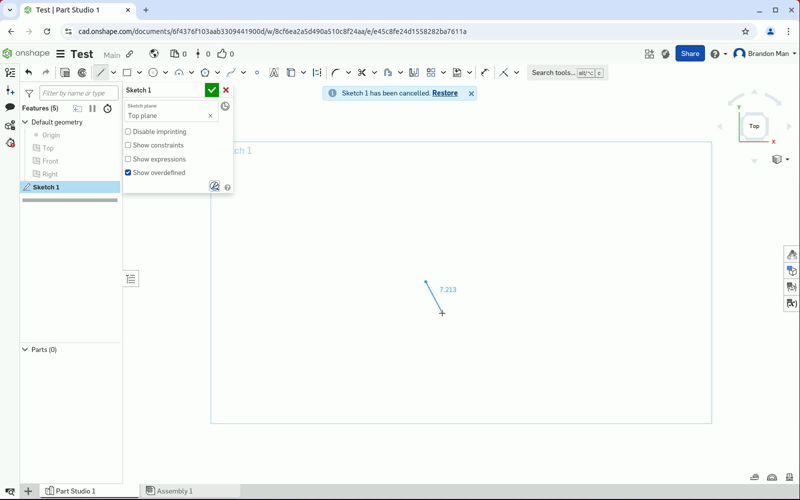
click(442, 312)
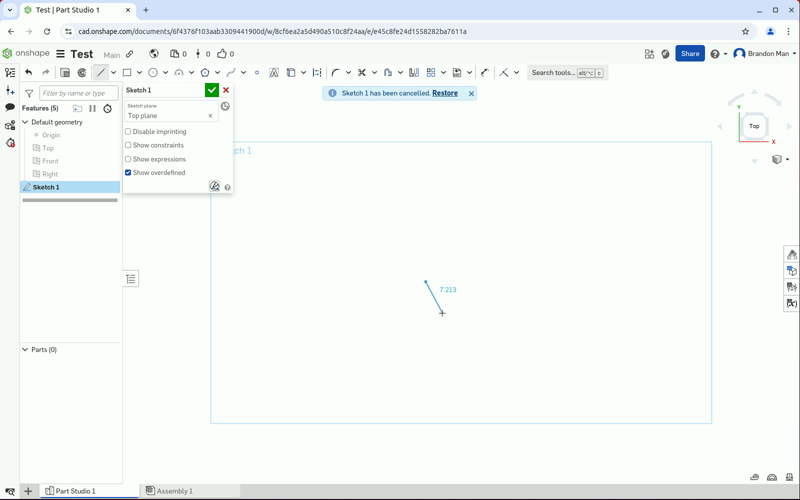
key_up(shift)
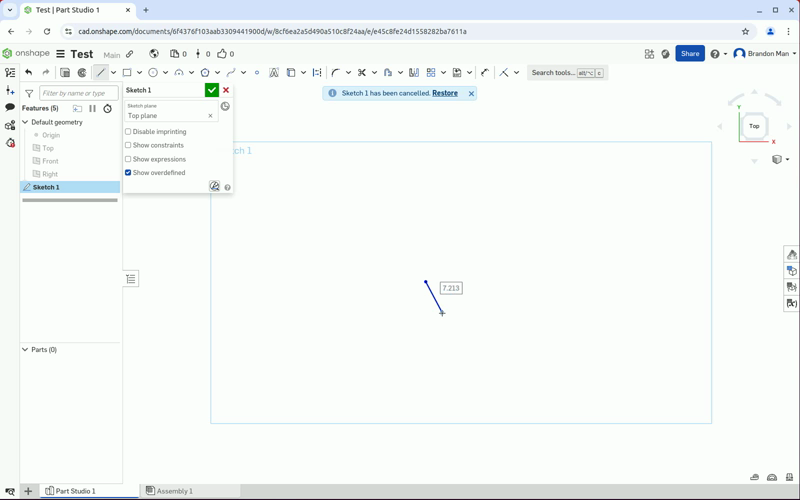
key_down(shift)
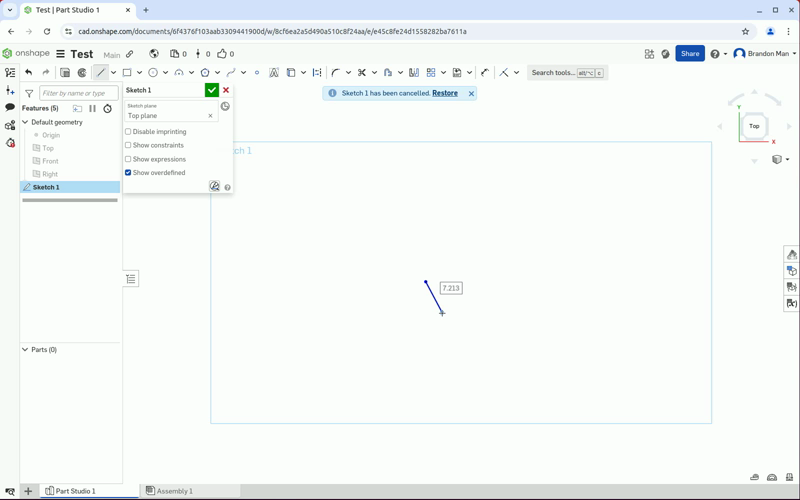
mouse_move(472, 312)
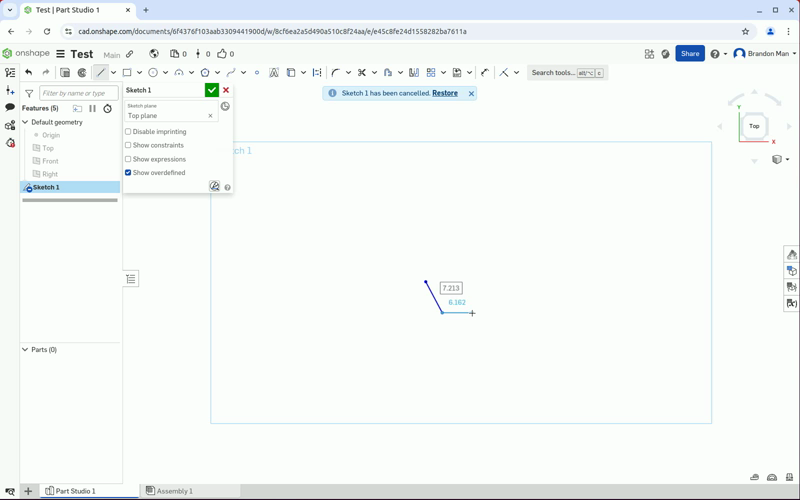
mouse_move(477, 314)
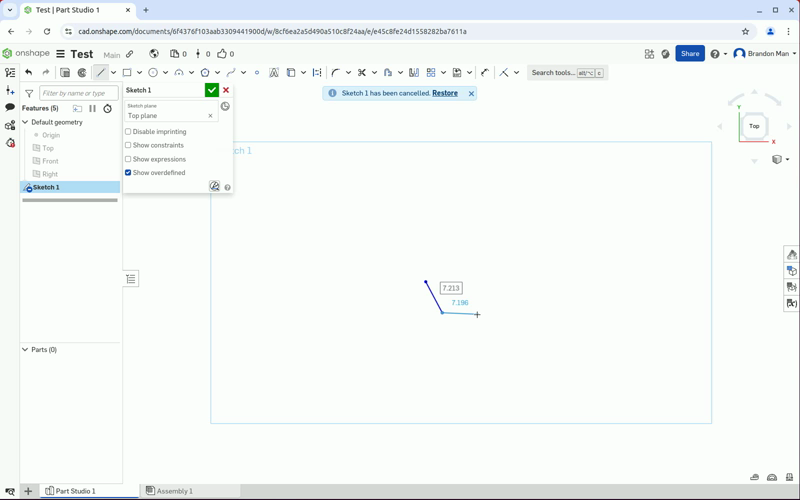
click(477, 314)
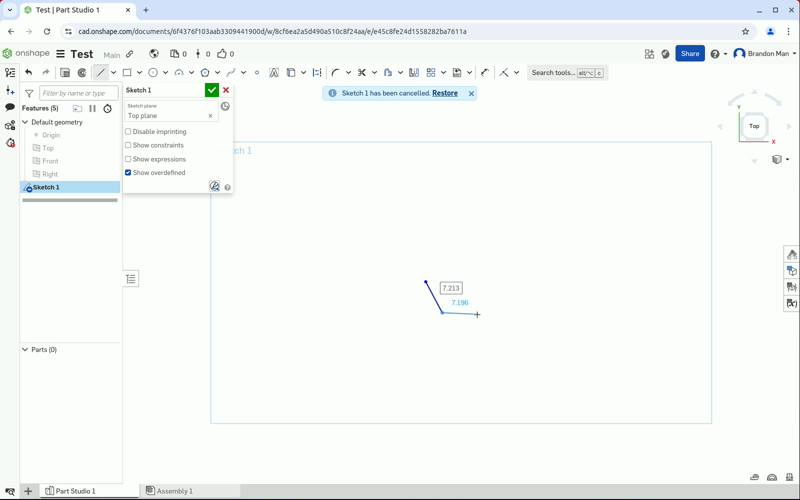
key_up(shift)
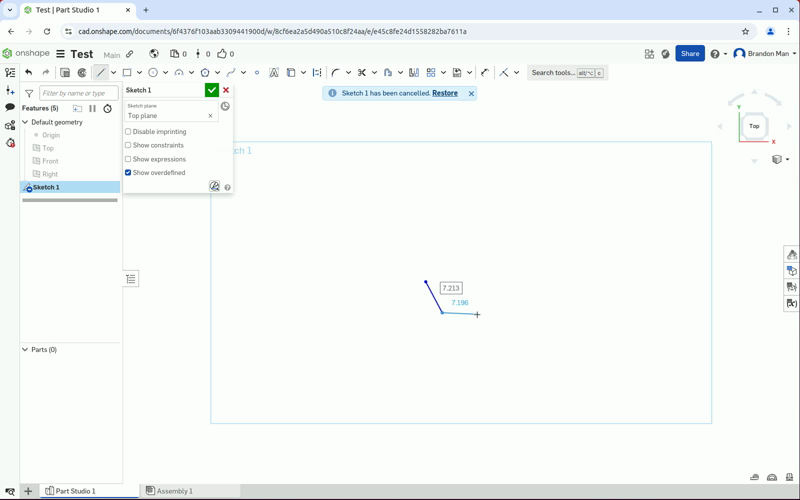
key_down(shift)
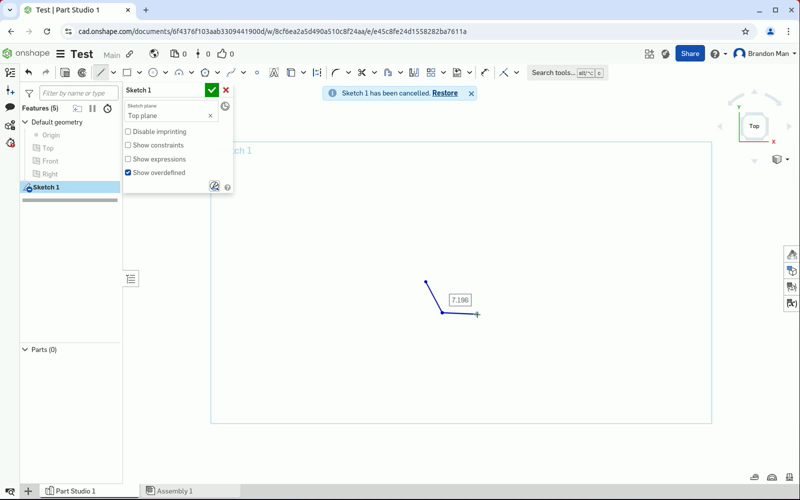
mouse_move(507, 314)
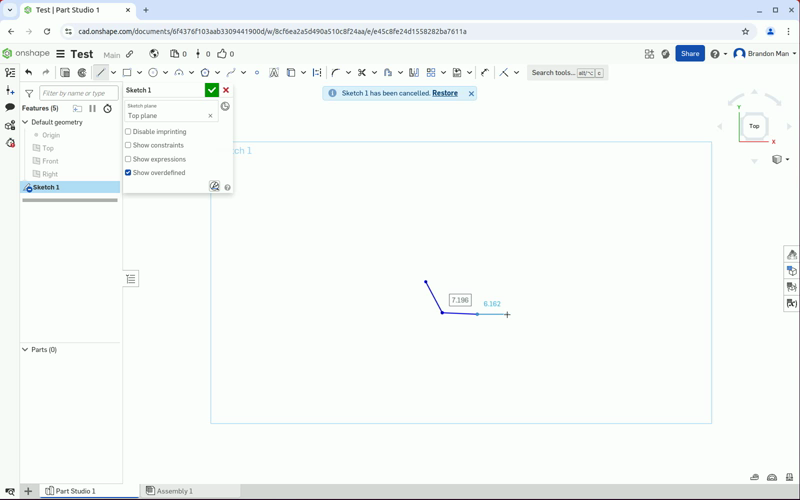
mouse_move(496, 284)
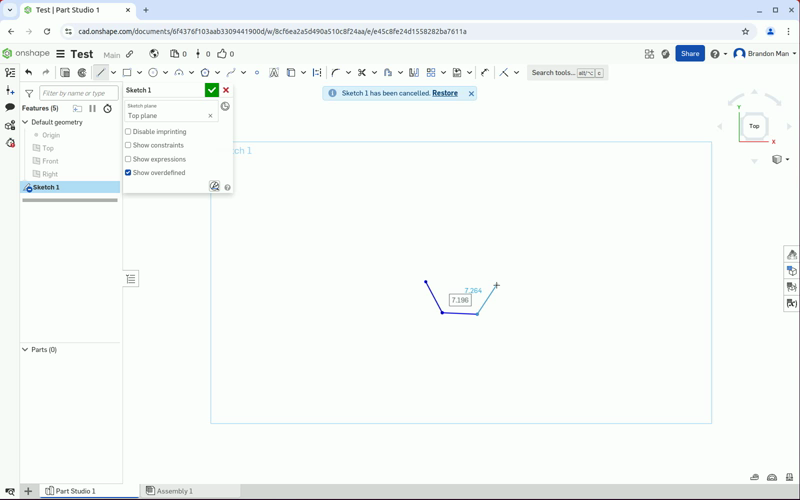
click(496, 284)
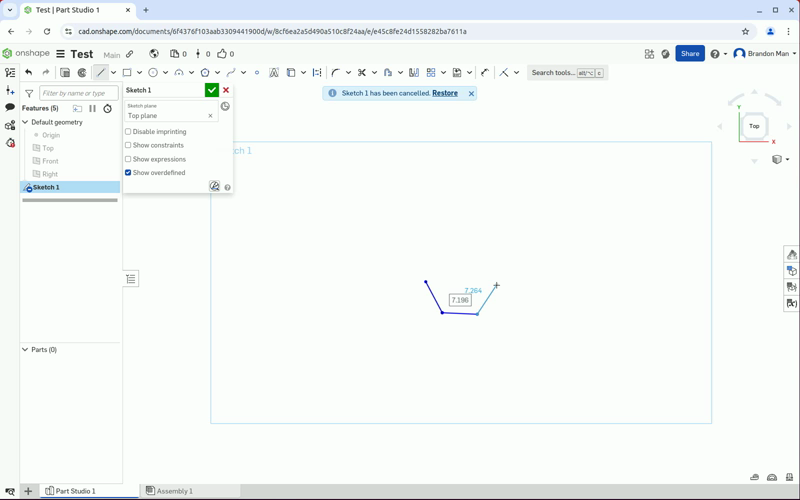
key_up(shift)
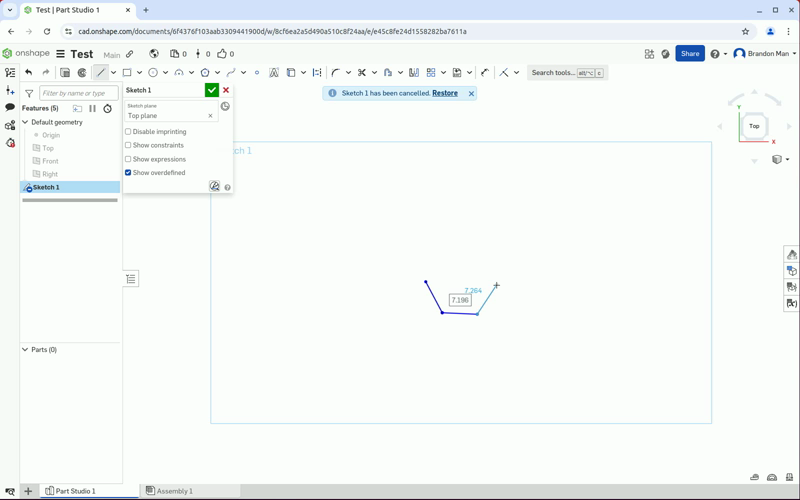
key_down(shift)
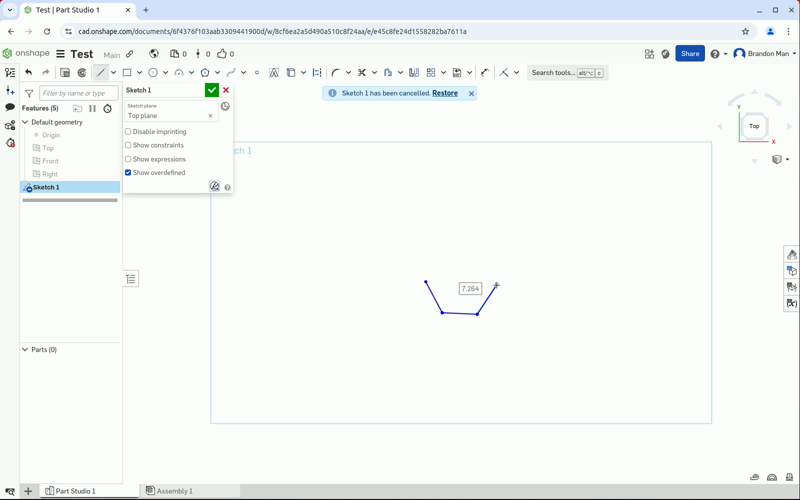
mouse_move(526, 284)
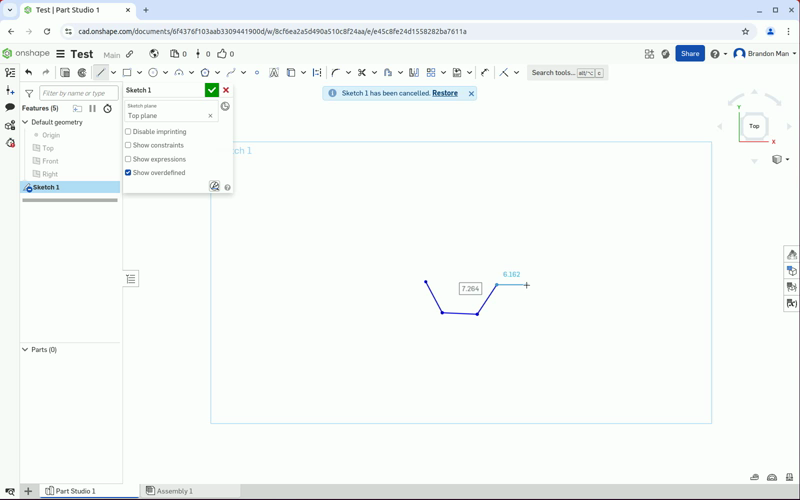
mouse_move(480, 253)
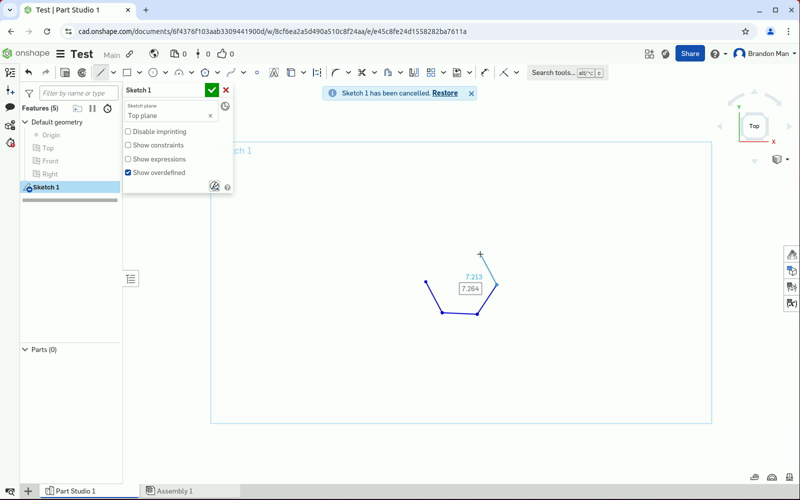
click(480, 253)
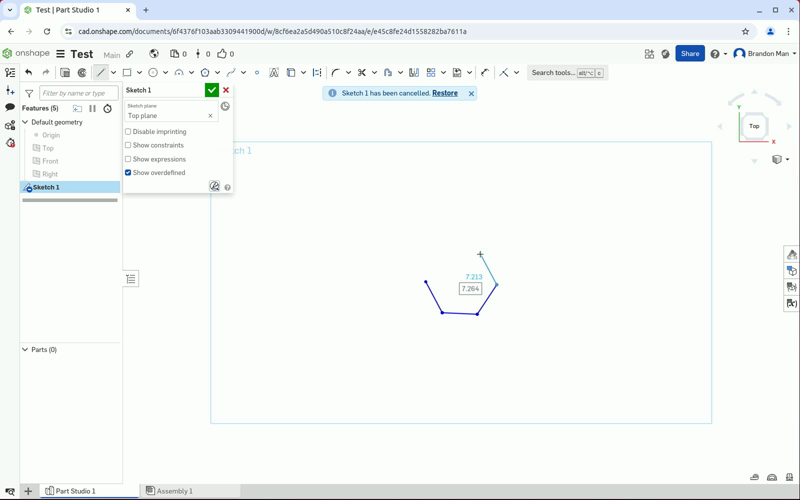
key_up(shift)
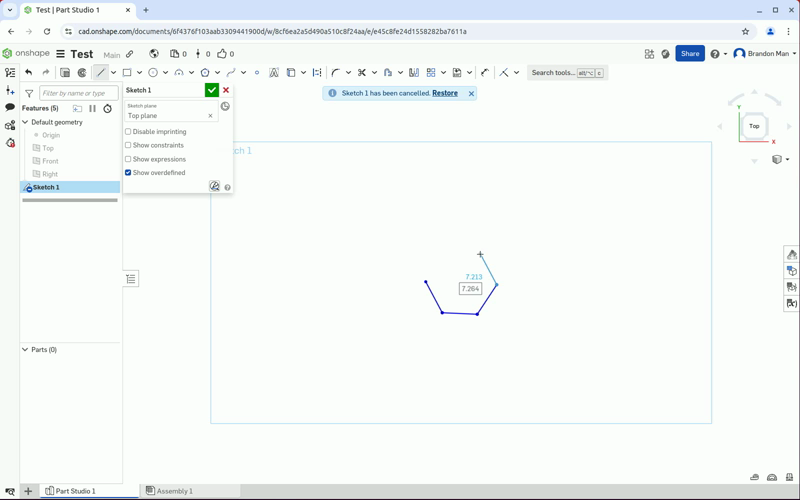
key_down(shift)
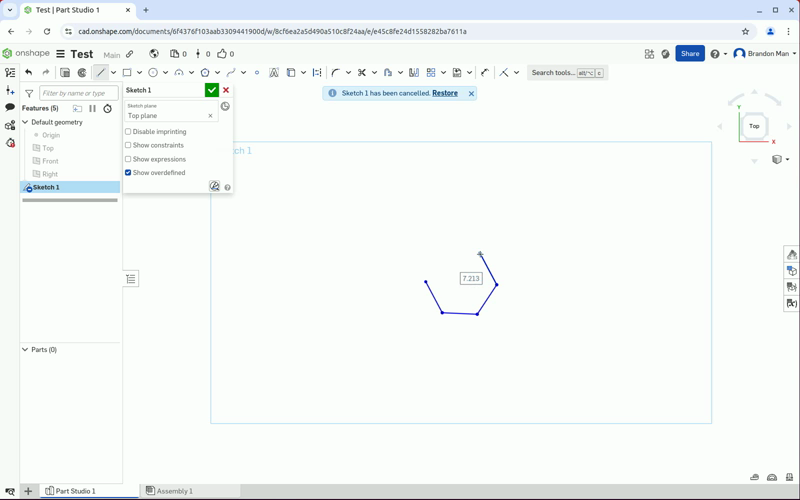
mouse_move(510, 253)
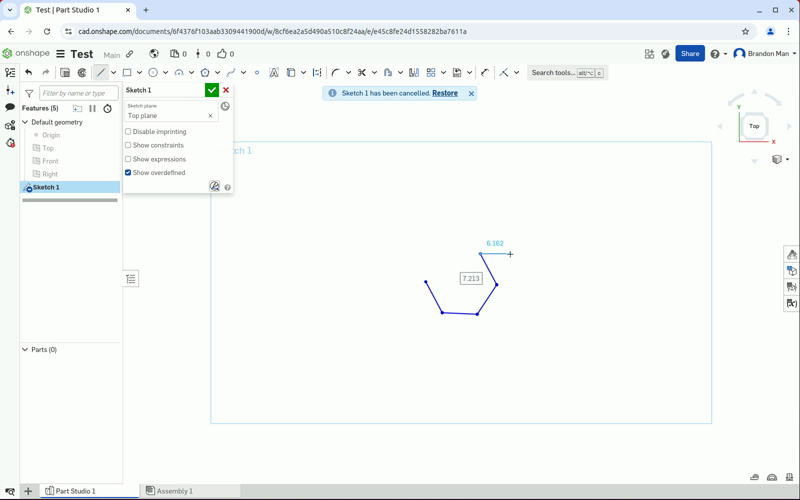
mouse_move(445, 252)
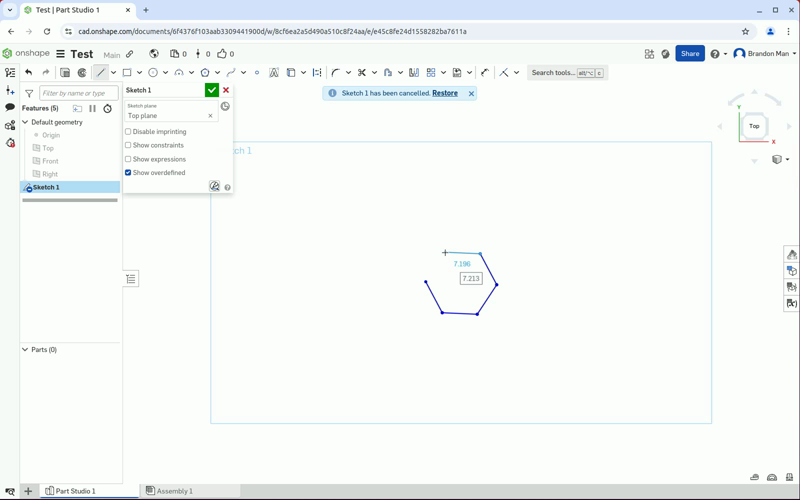
click(445, 252)
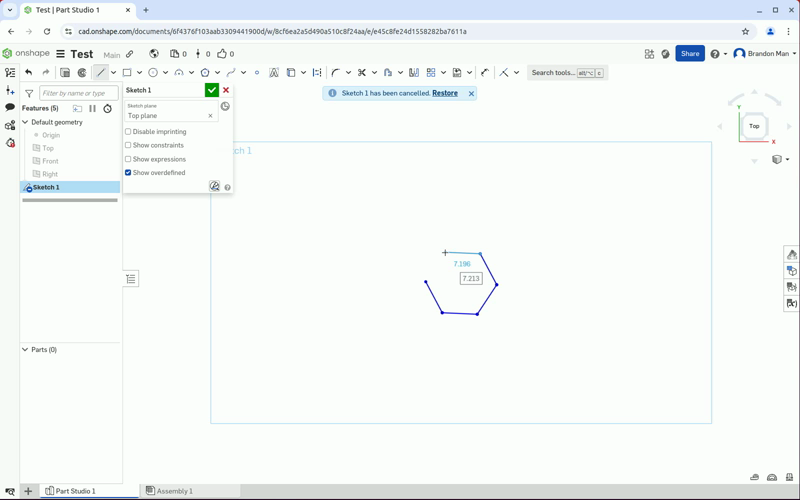
key_up(shift)
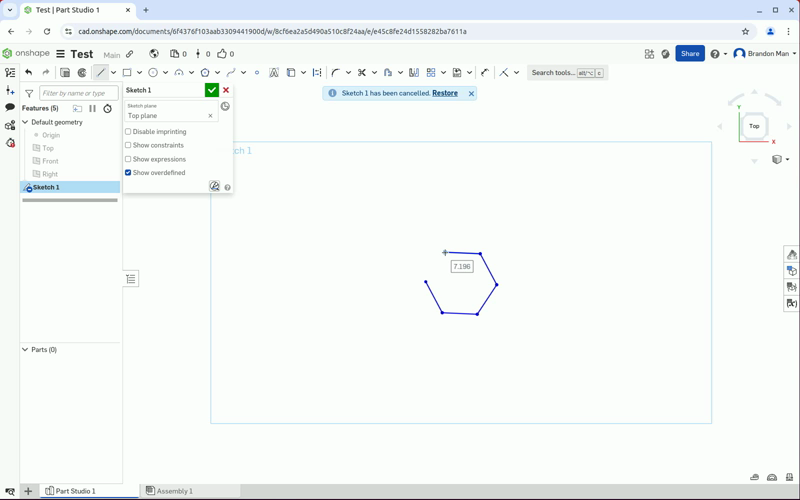
mouse_move(475, 252)
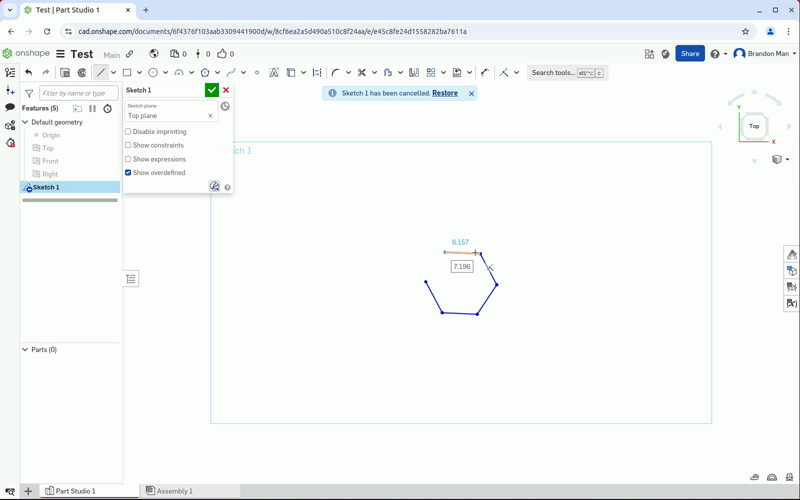
key_down(shift)
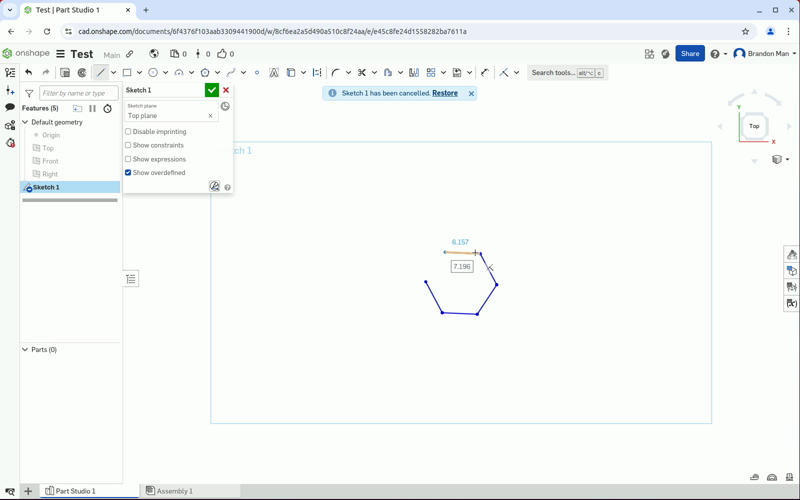
mouse_move(425, 281)
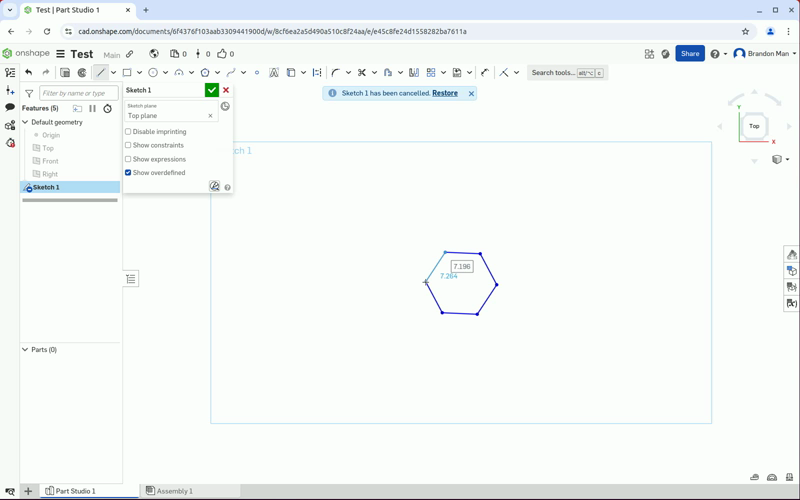
key_up(shift)
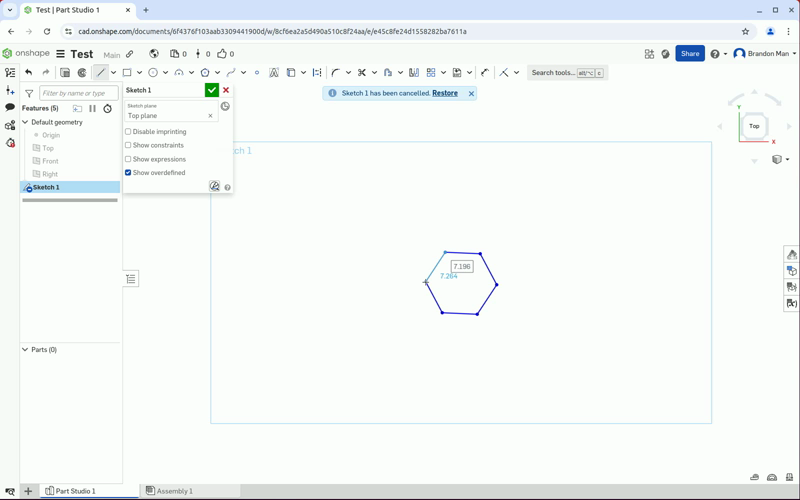
click(425, 281)
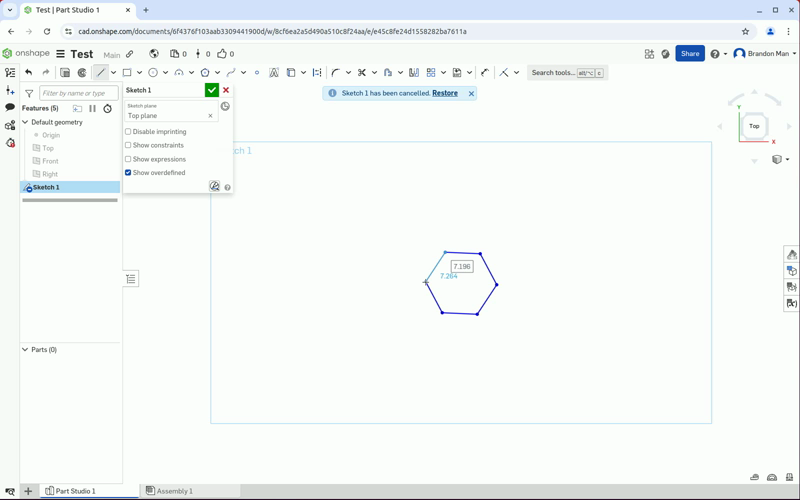
key(esc)
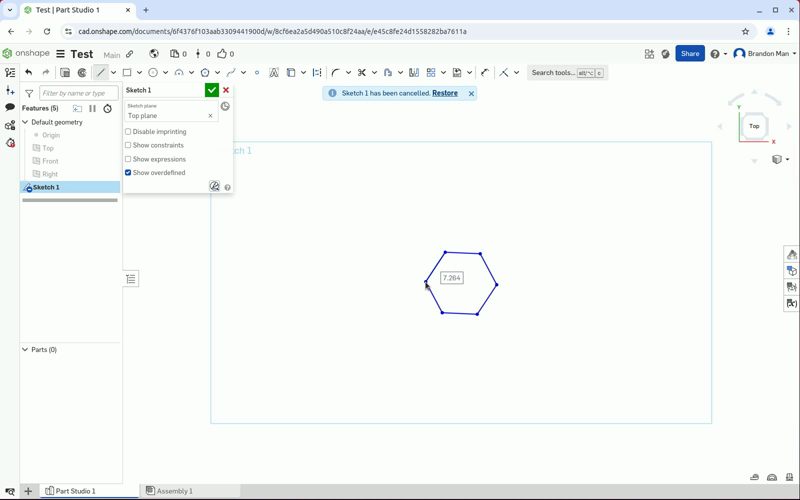
mouse_move(463, 272)
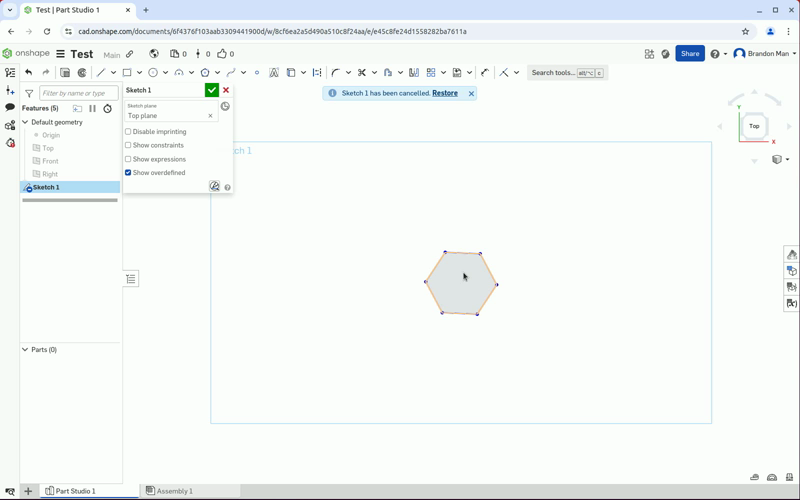
click(463, 272)
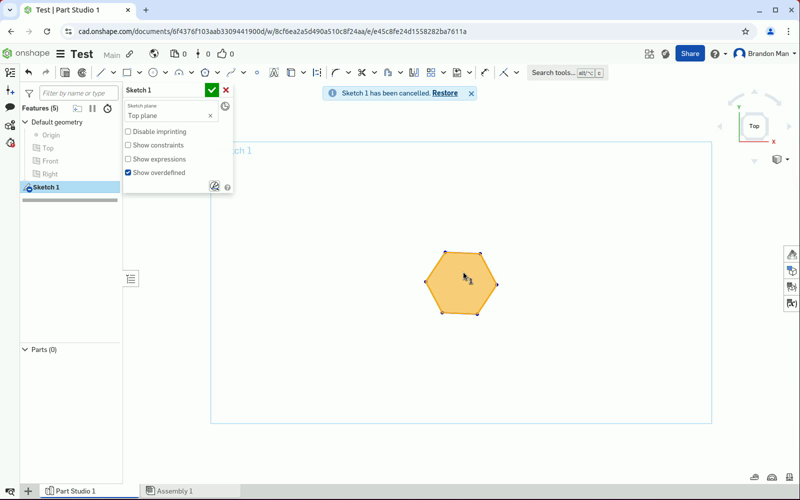
mouse_move(73, 352)
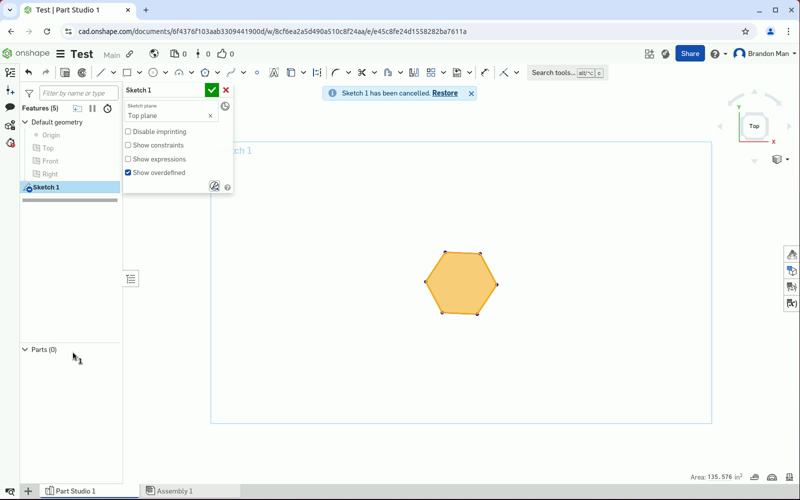
key(shift+y)
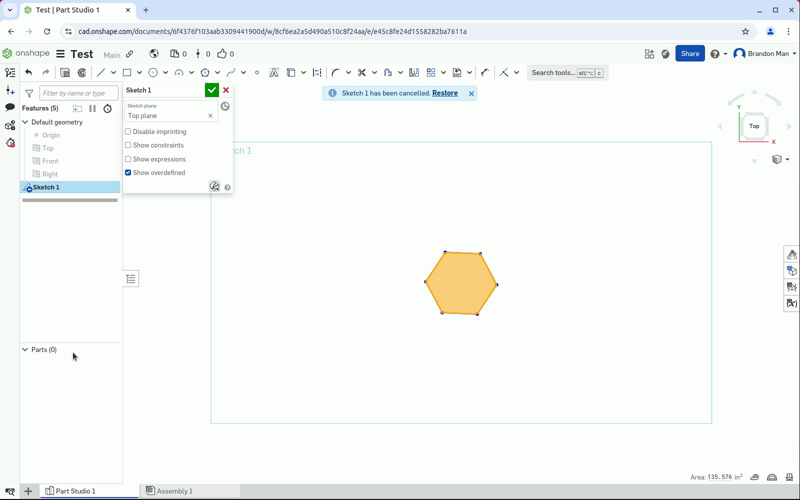
key(shift+e)
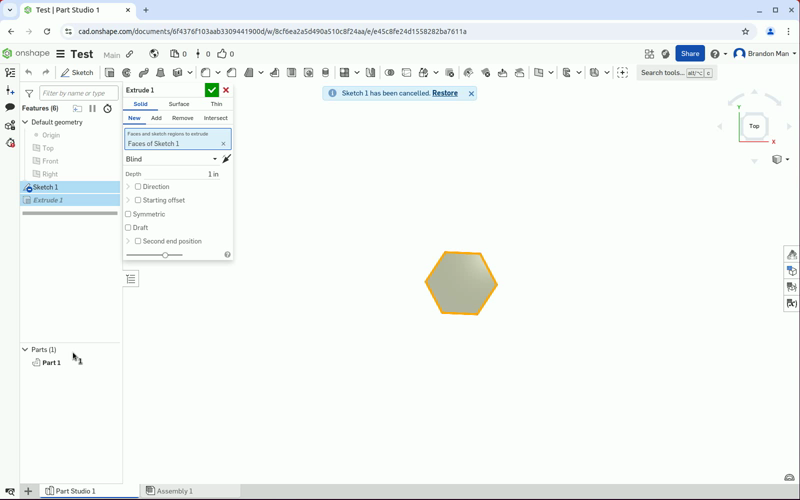
mouse_move(143, 106)
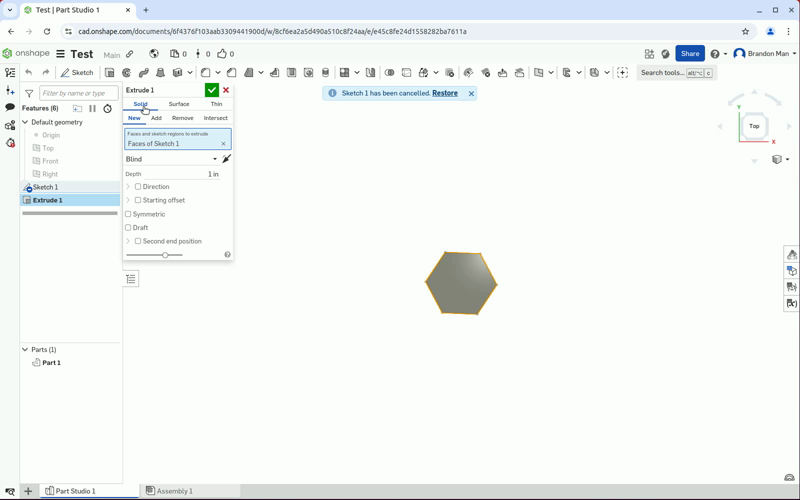
click(143, 106)
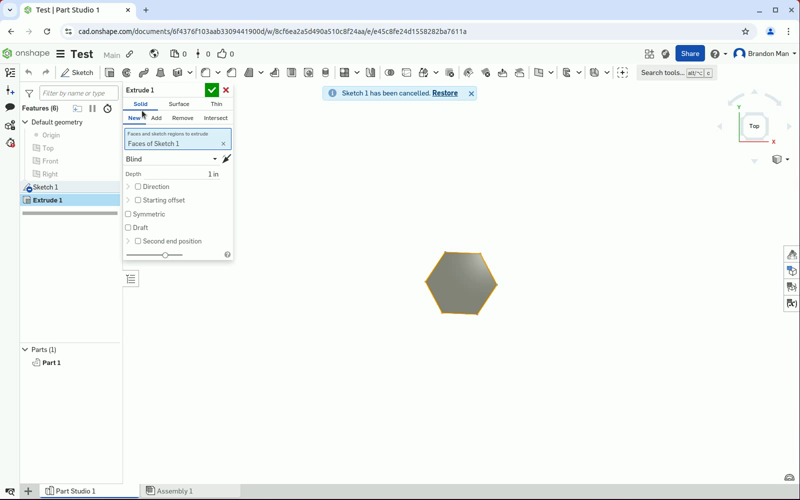
mouse_move(137, 120)
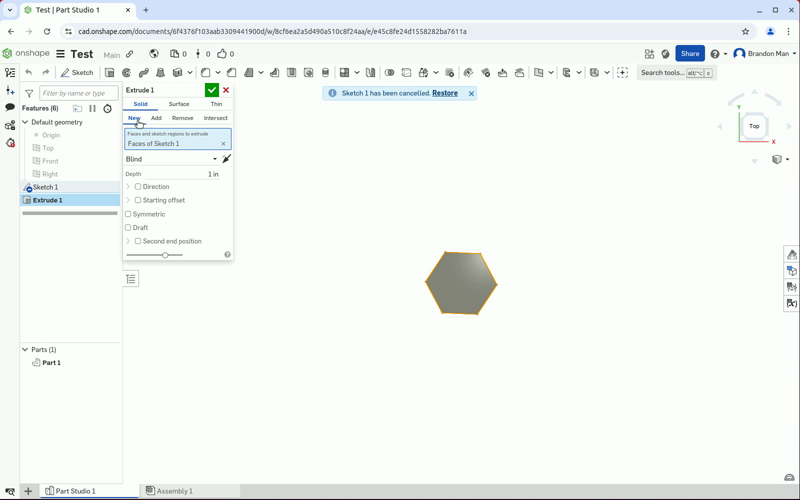
click(137, 120)
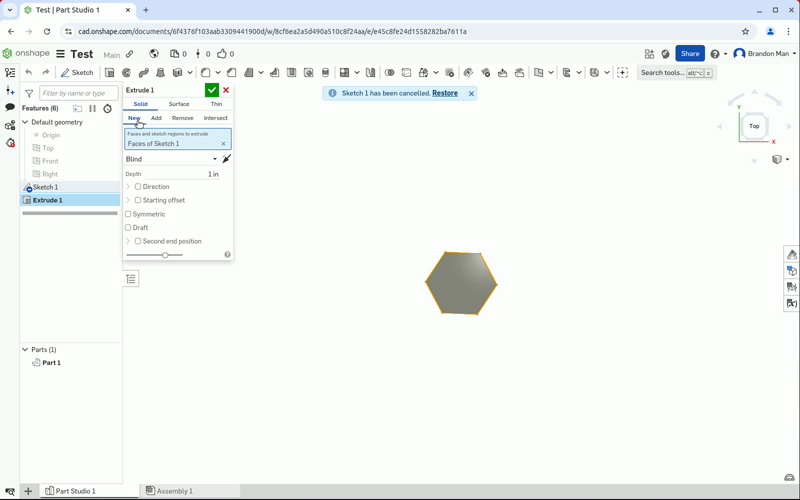
key(tab, 4)
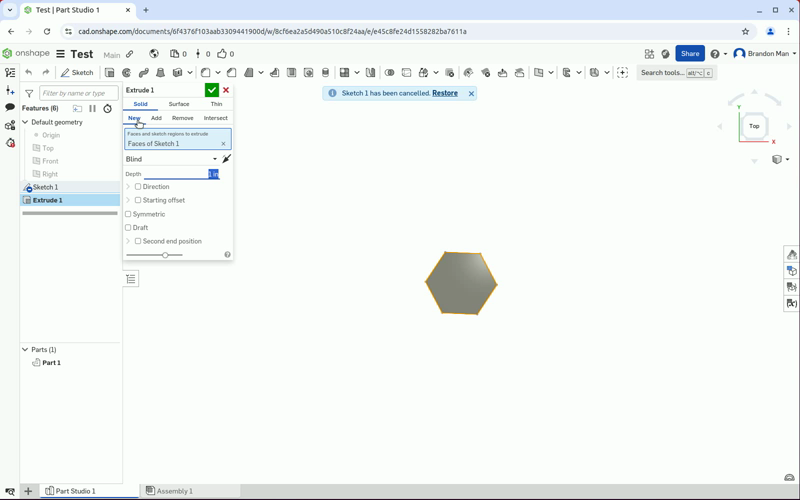
text(4.333)
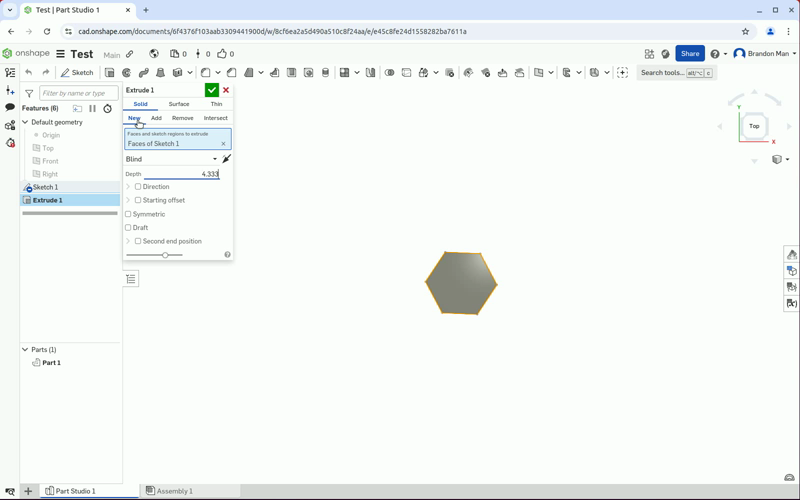
key(enter)
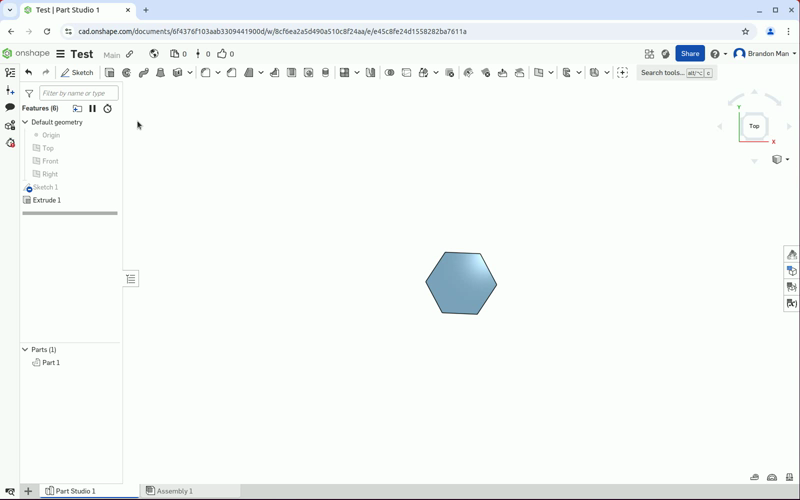
key(shift+h)
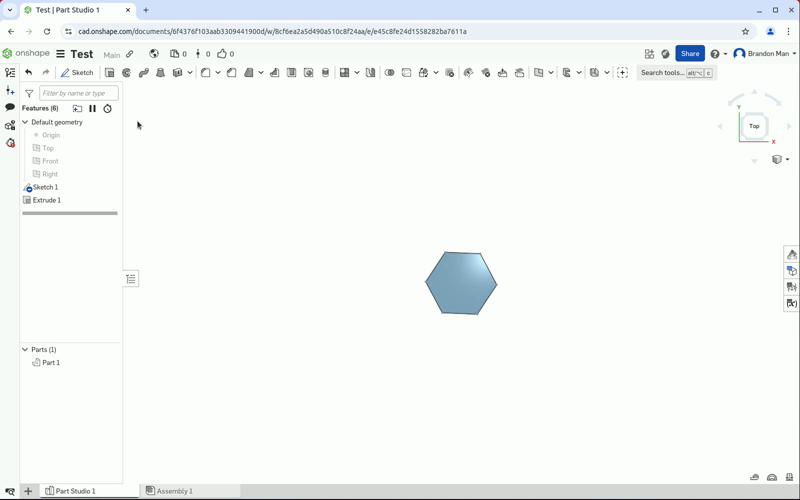
key(shift+h)
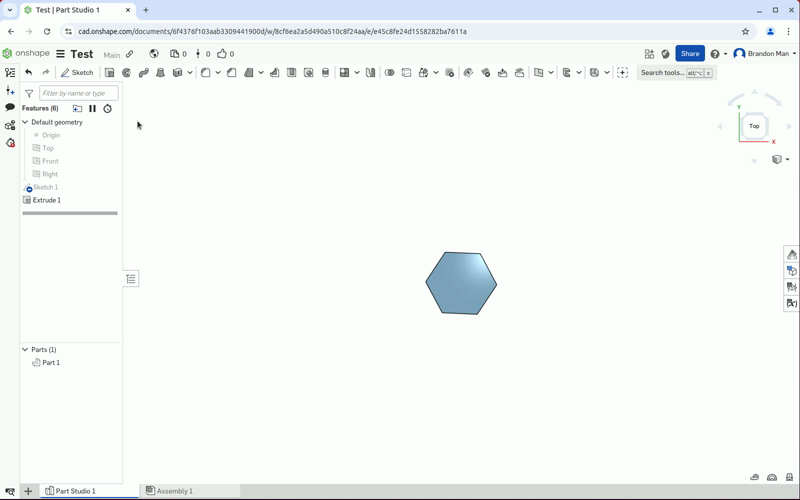
mouse_move(73, 189)
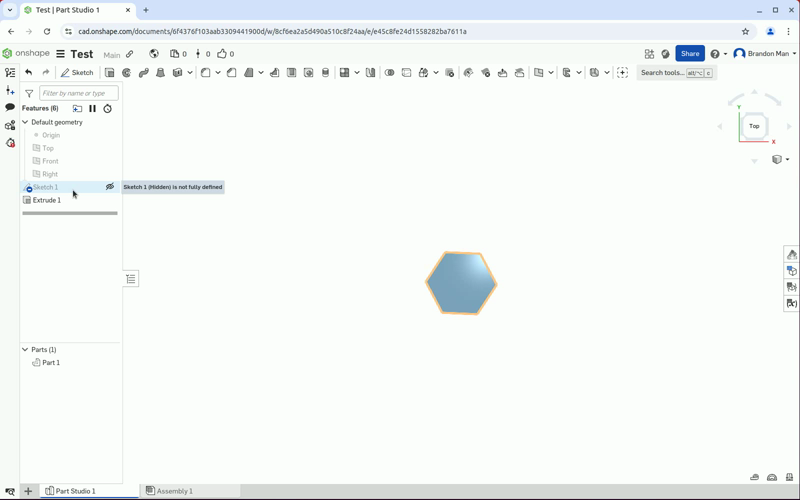
click(73, 189)
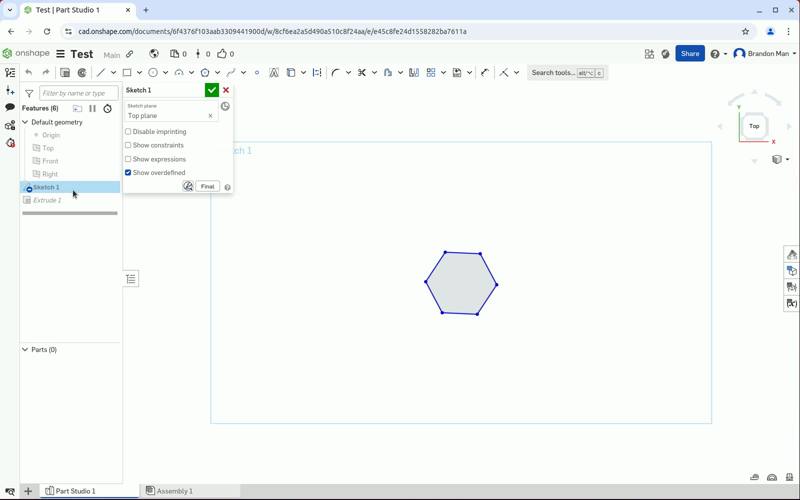
mouse_move(229, 92)
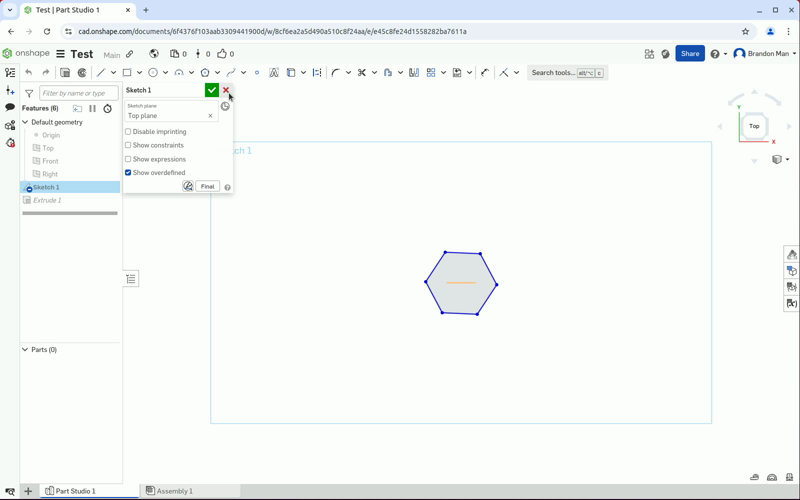
click(229, 92)
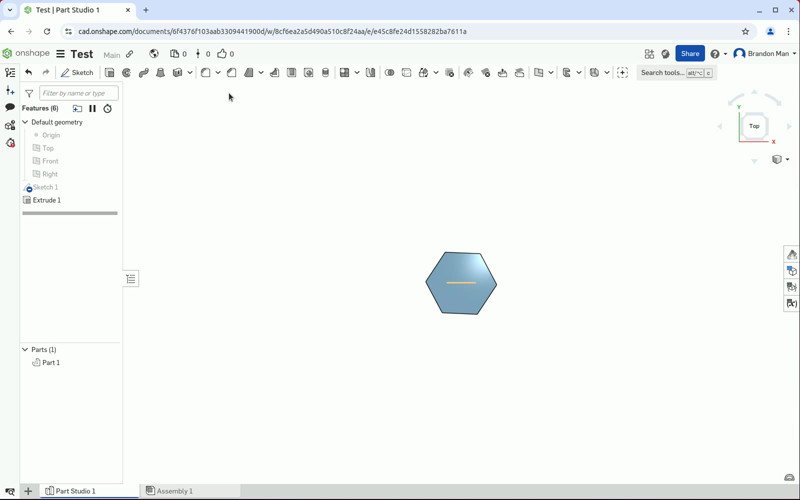
mouse_move(541, 75)
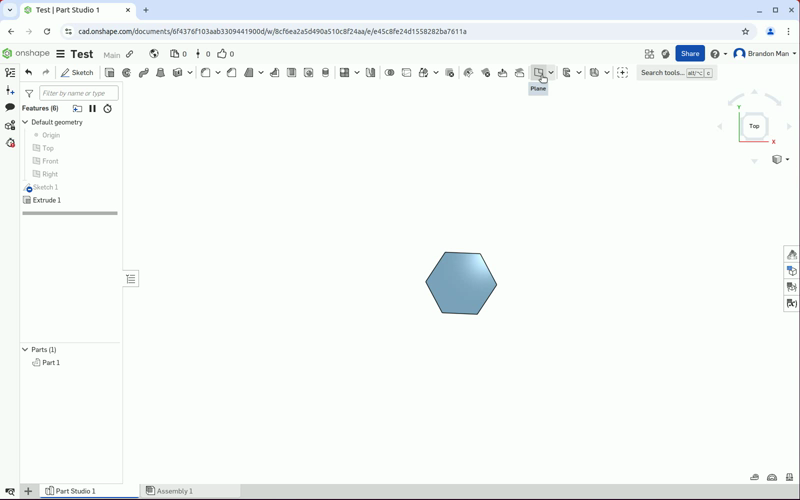
click(541, 75)
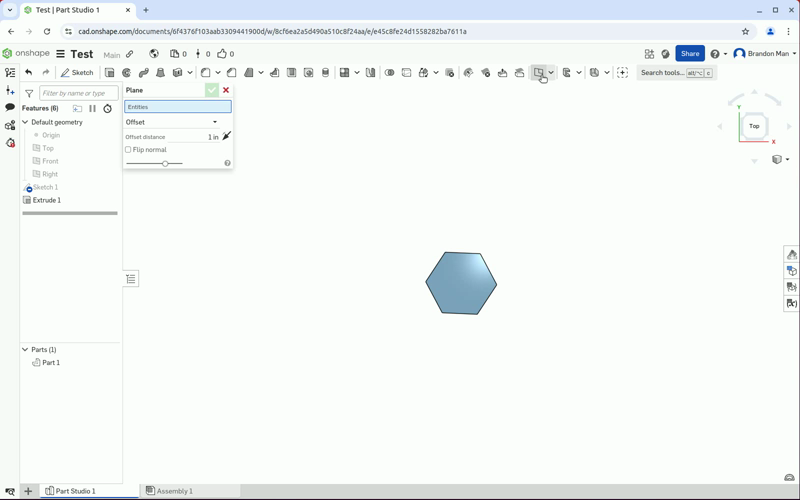
mouse_move(73, 150)
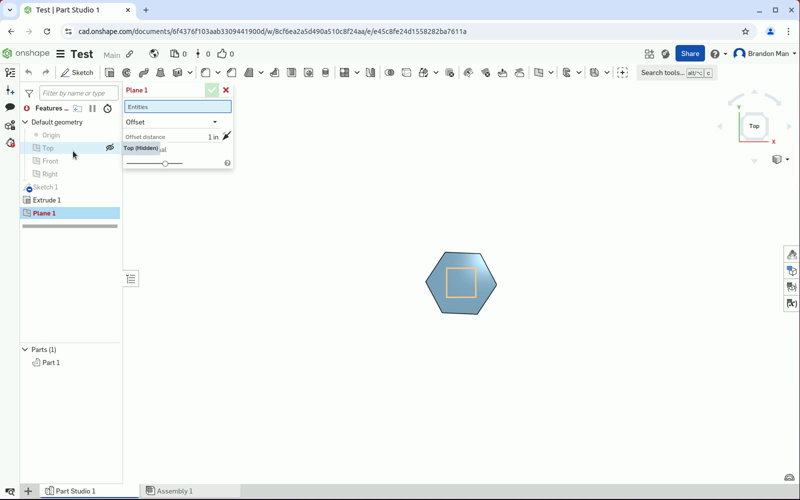
click(73, 150)
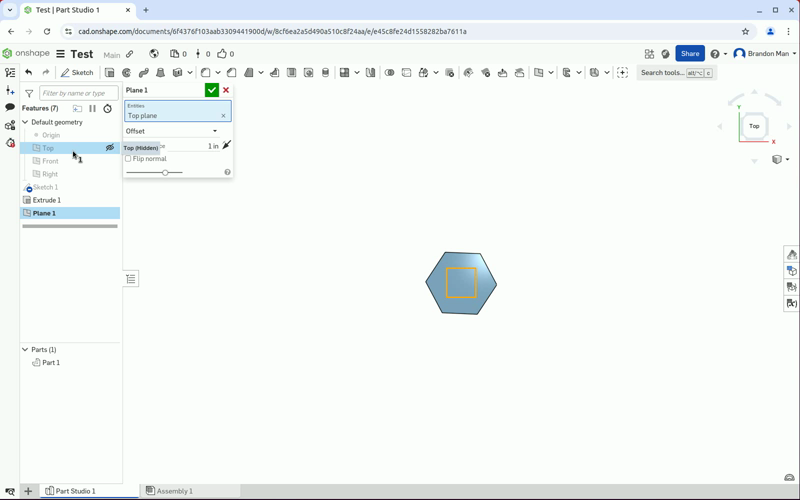
key(tab, 2)
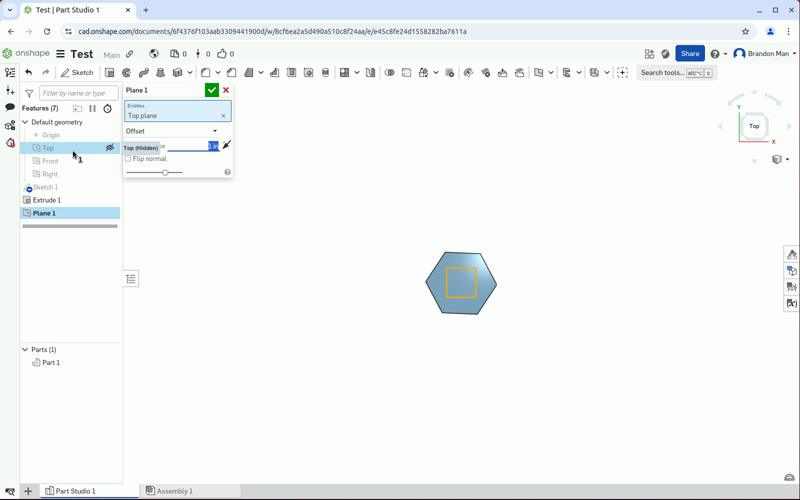
text(4.344)
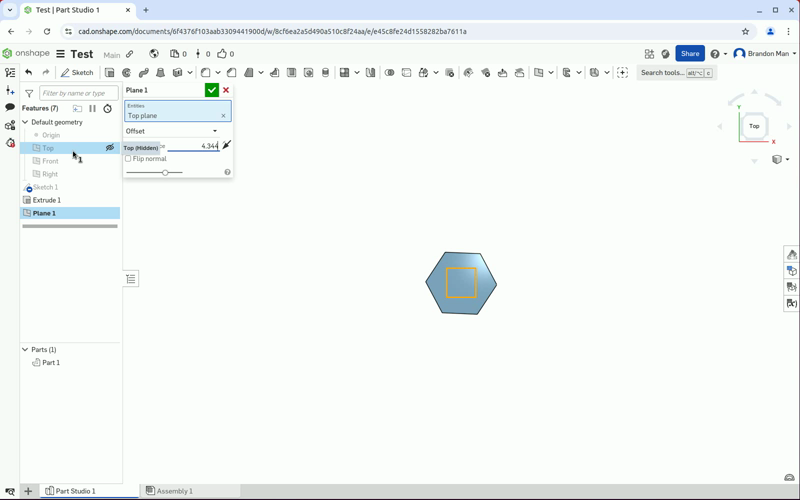
key(enter, 2)
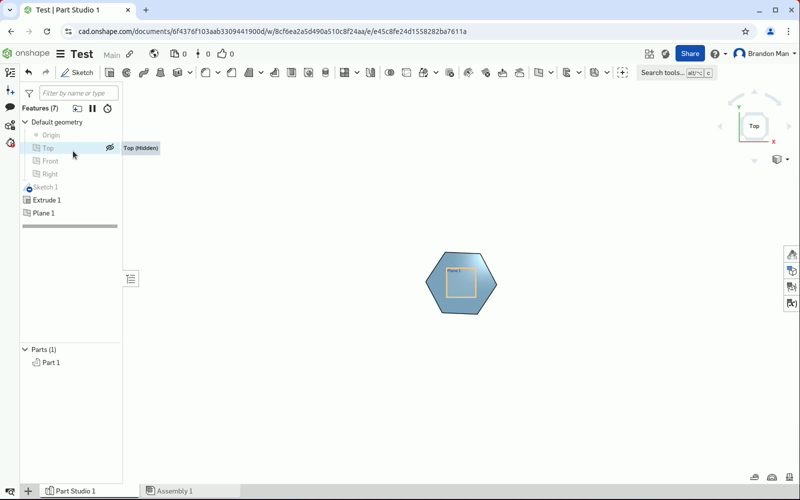
key(shift+s)
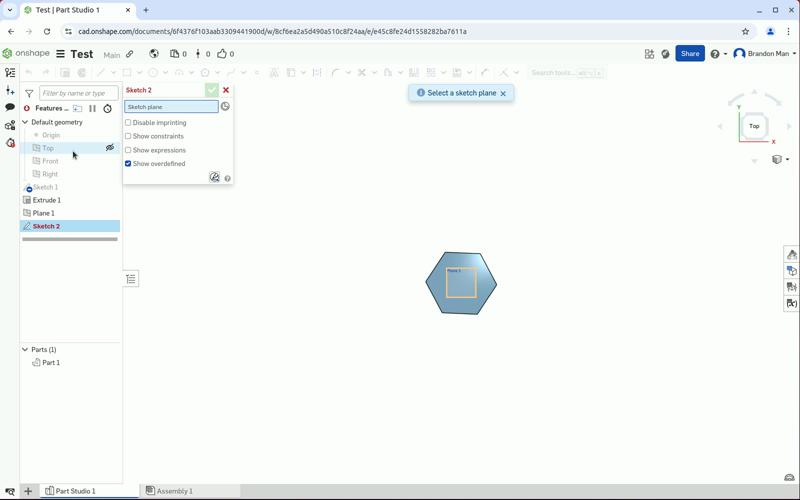
mouse_move(73, 215)
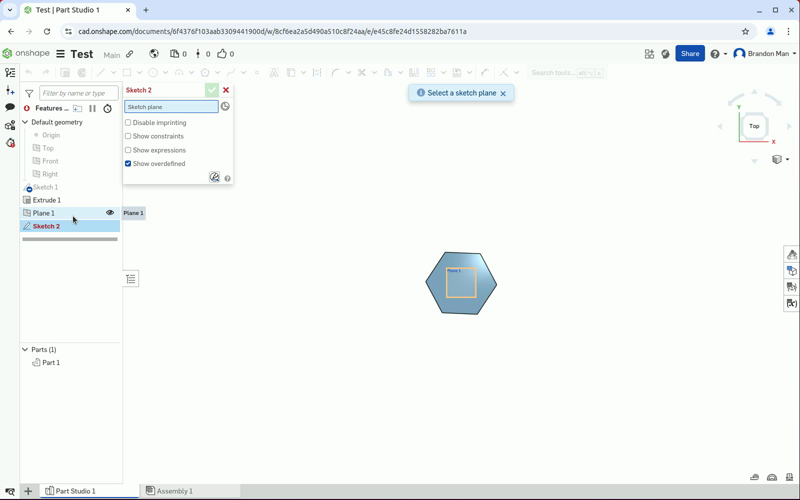
click(73, 215)
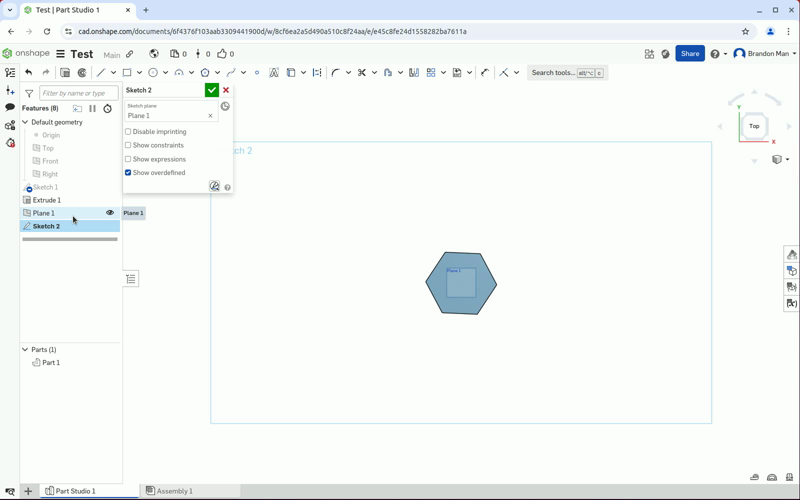
mouse_move(73, 352)
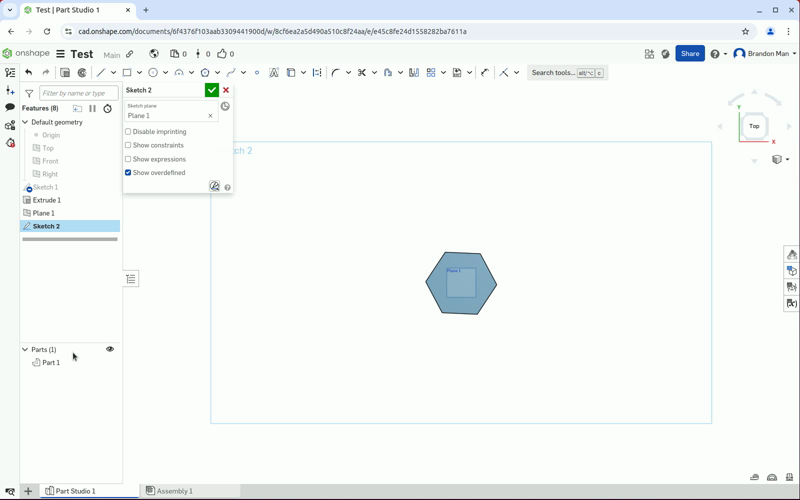
key(y)
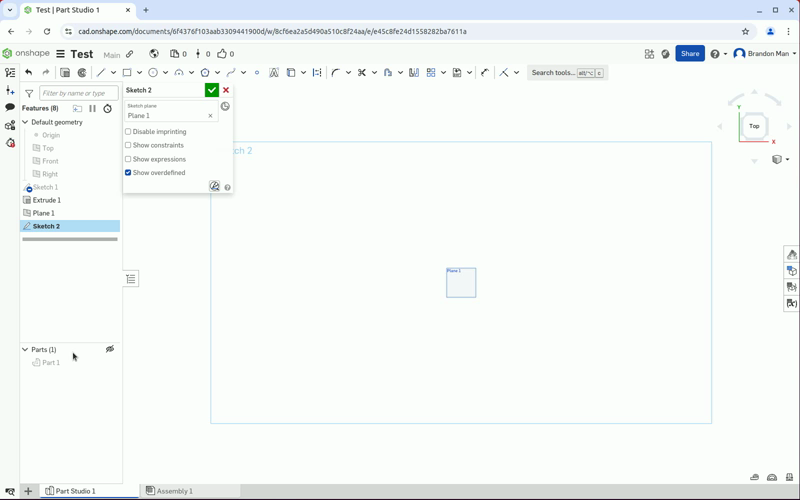
key(c)
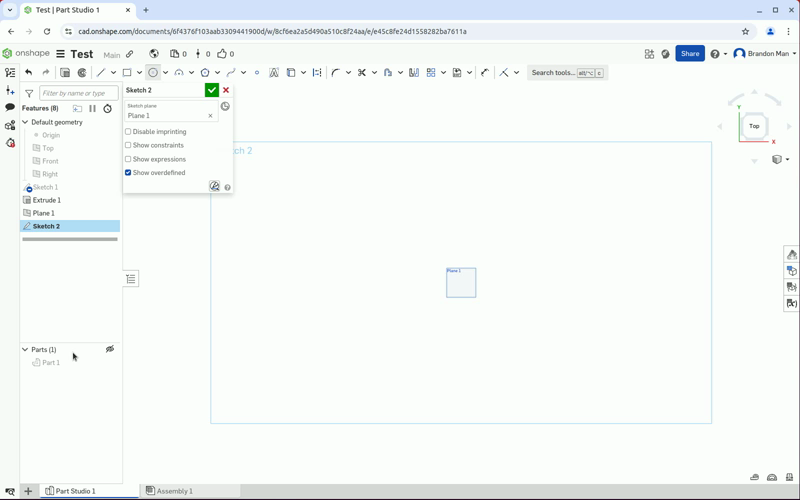
key_down(shift)
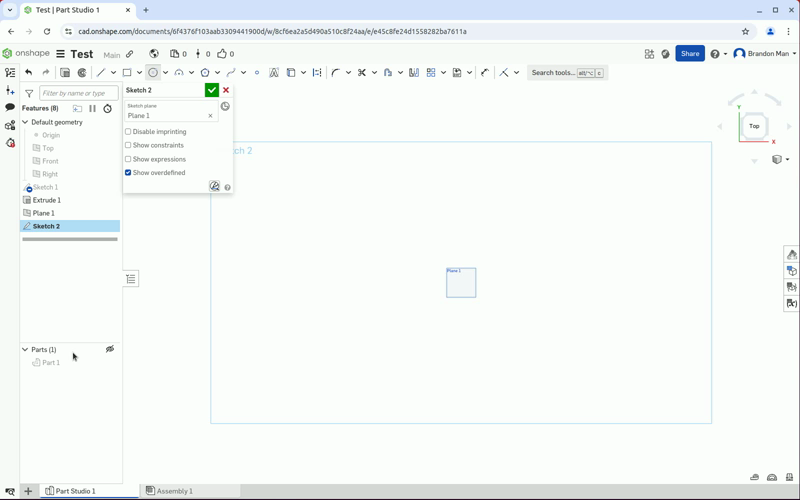
mouse_move(461, 282)
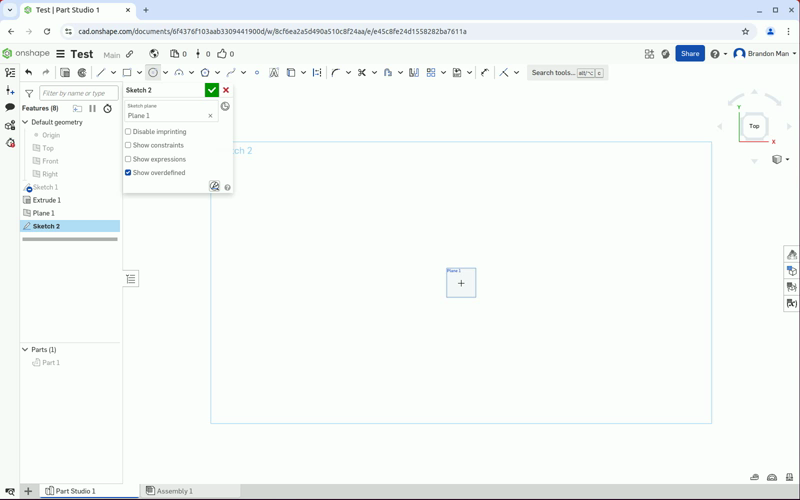
click(461, 282)
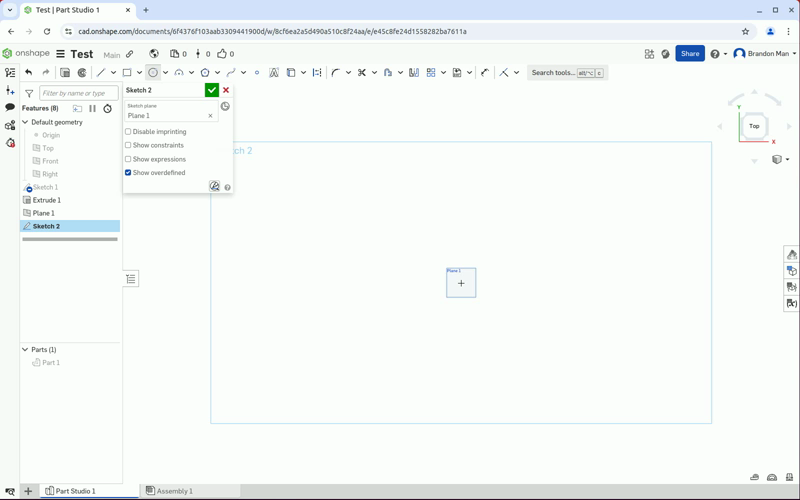
key_up(shift)
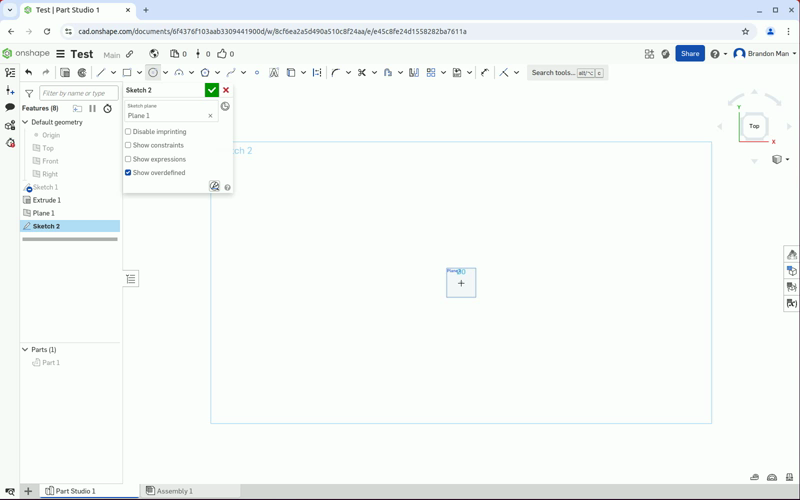
mouse_move(480, 282)
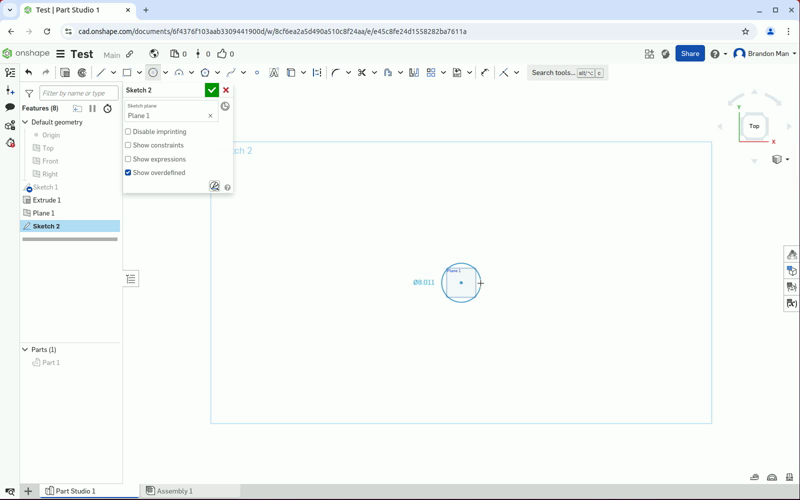
click(480, 282)
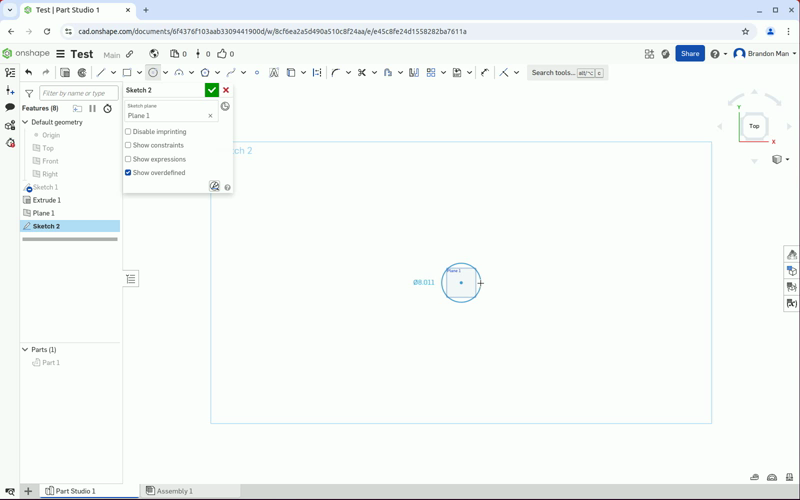
key(esc)
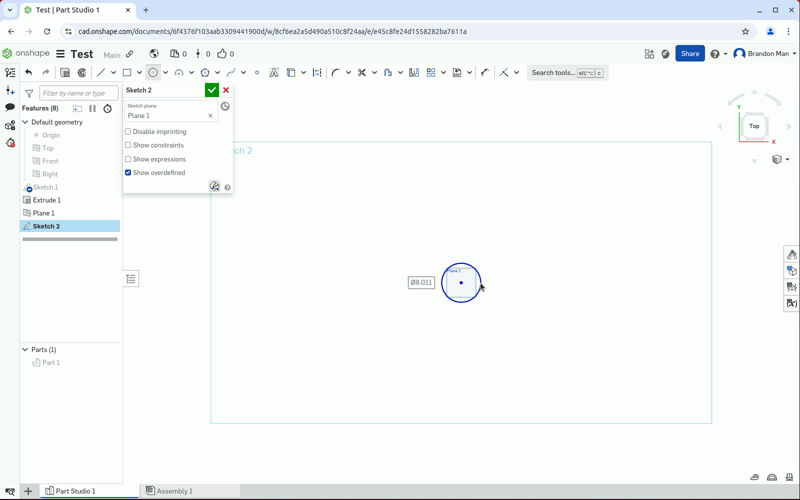
mouse_move(468, 287)
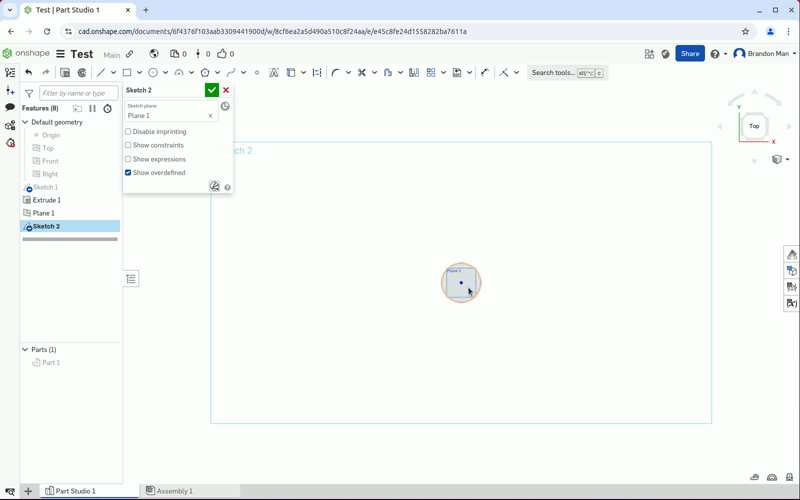
scroll(6)
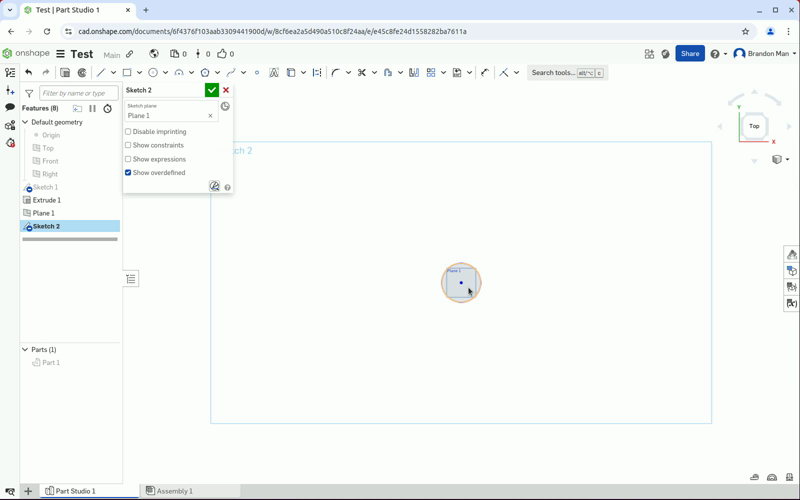
scroll(6)
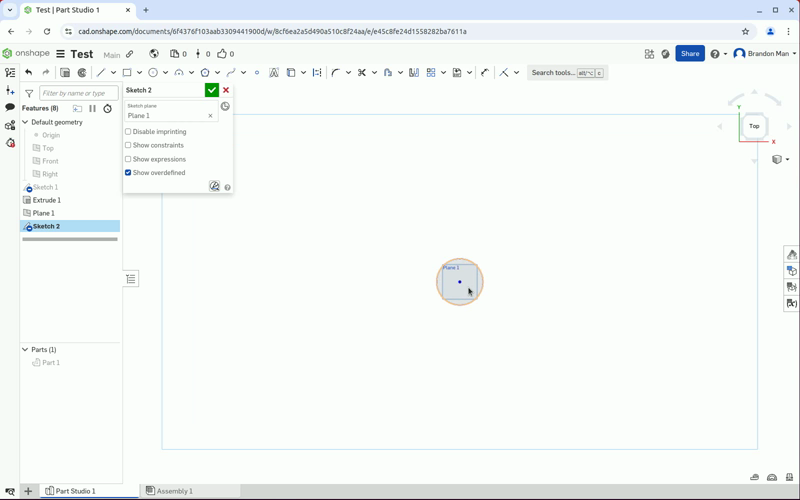
scroll(6)
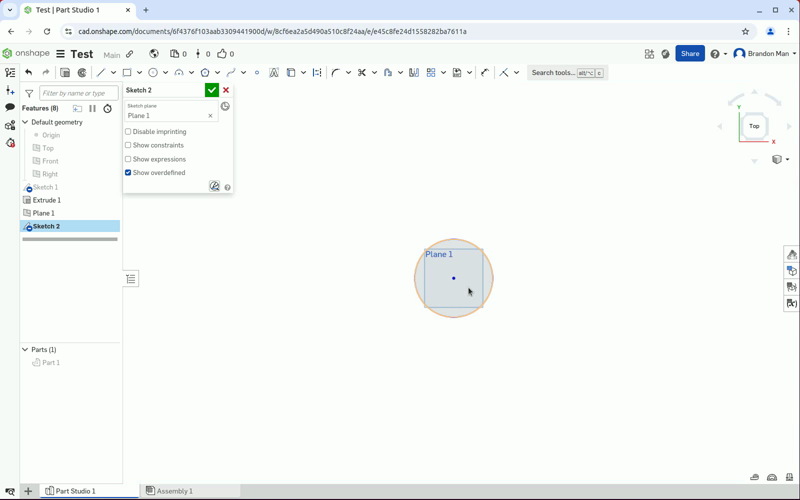
scroll(6)
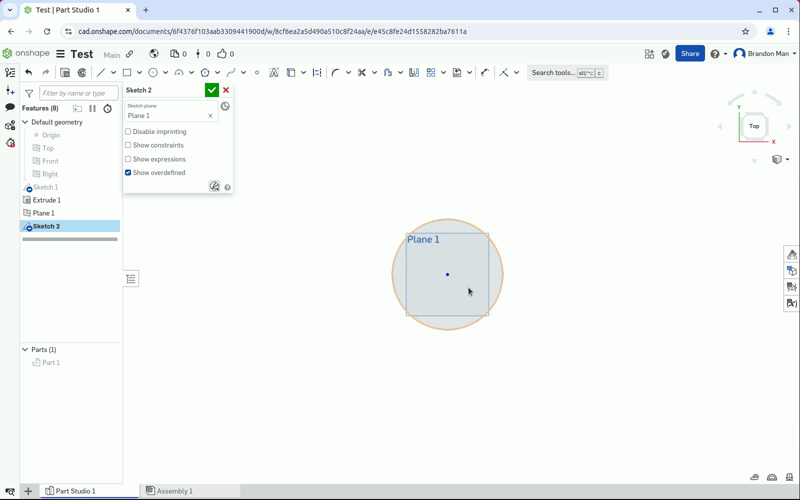
scroll(6)
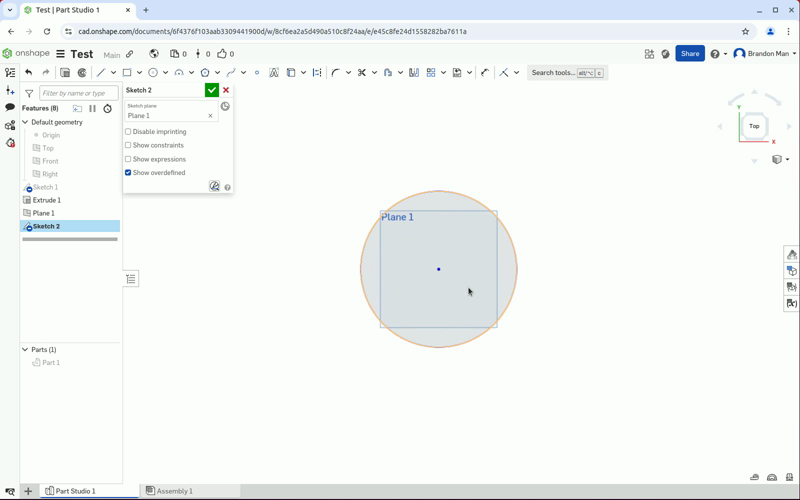
scroll(6)
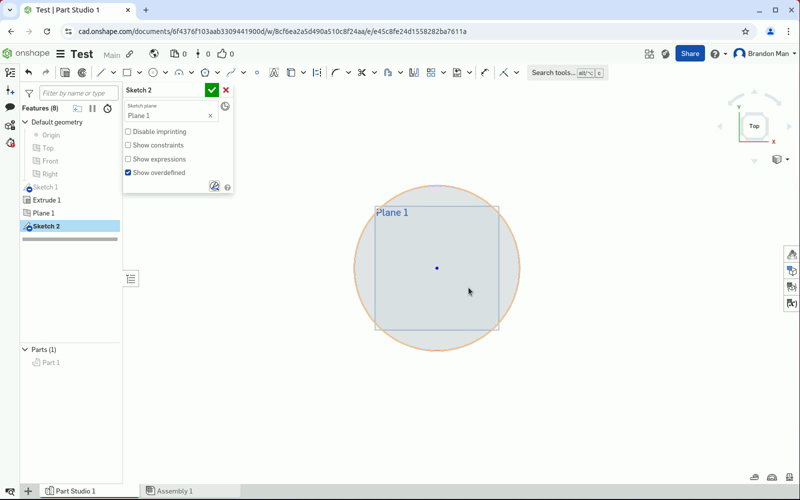
scroll(6)
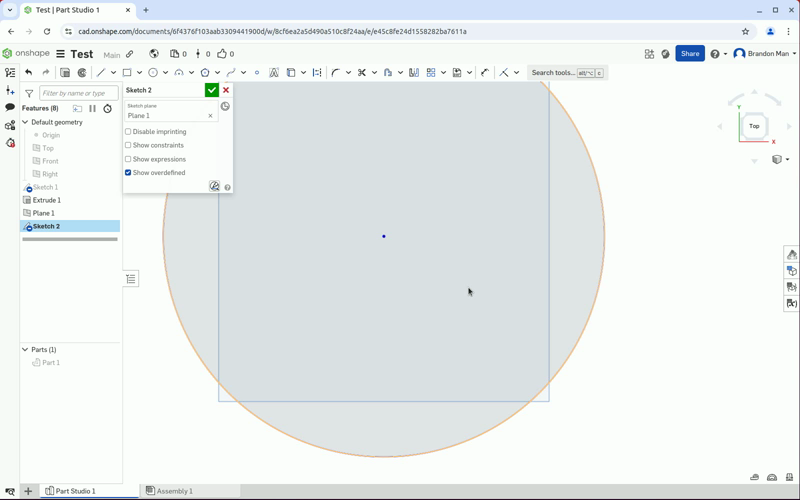
click(468, 287)
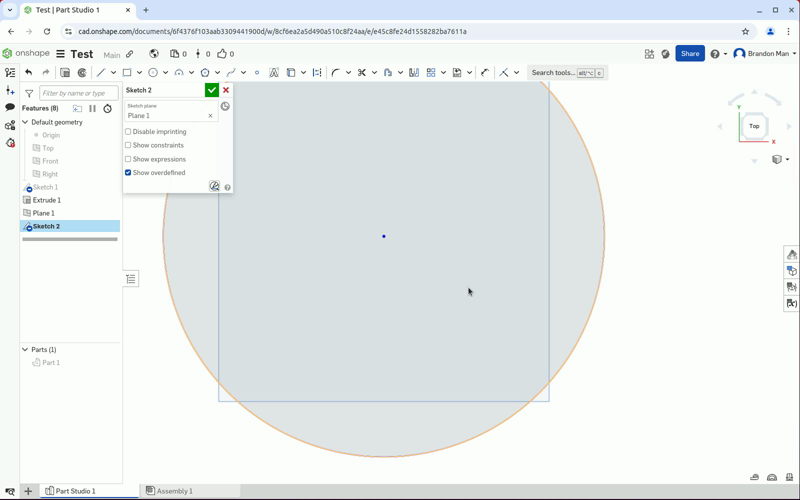
scroll(-6)
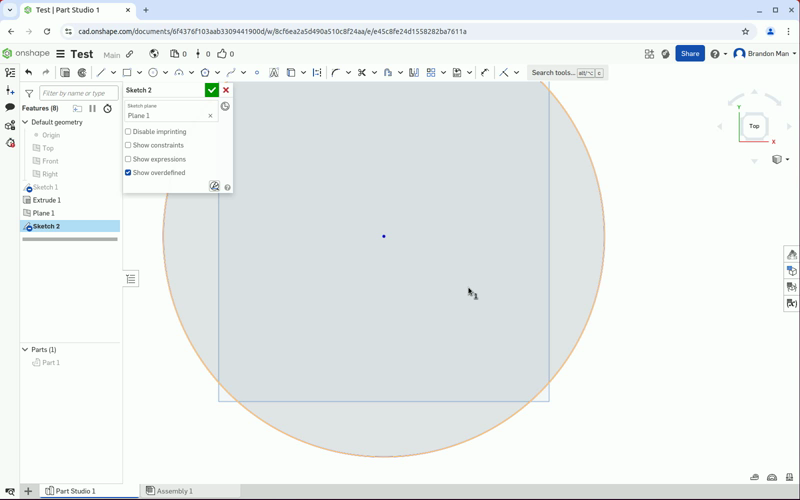
scroll(-6)
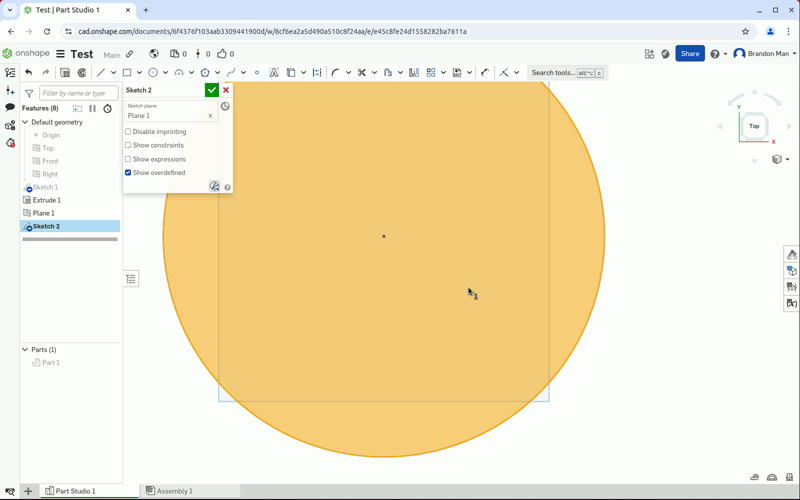
scroll(-6)
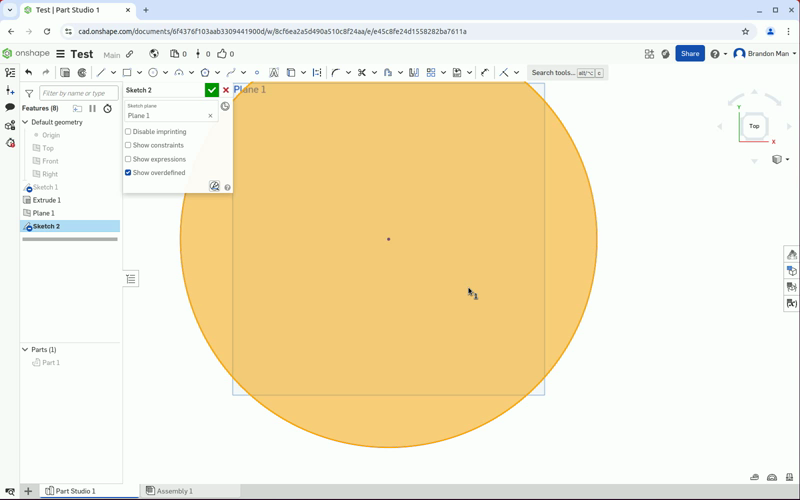
scroll(-6)
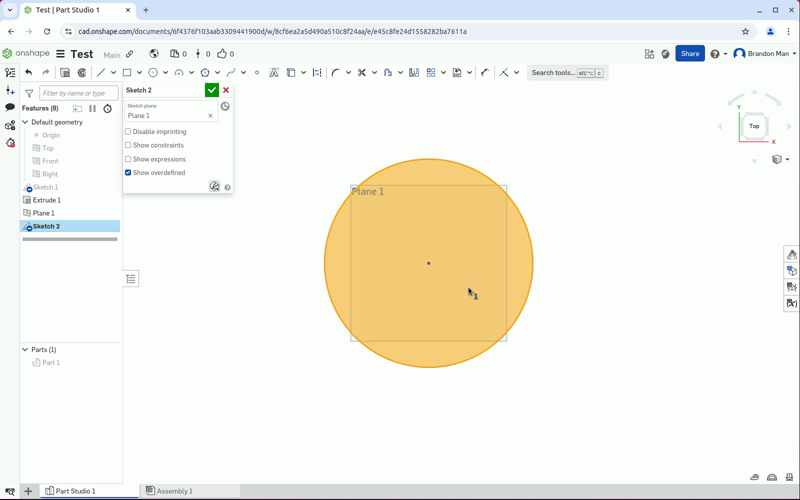
scroll(-6)
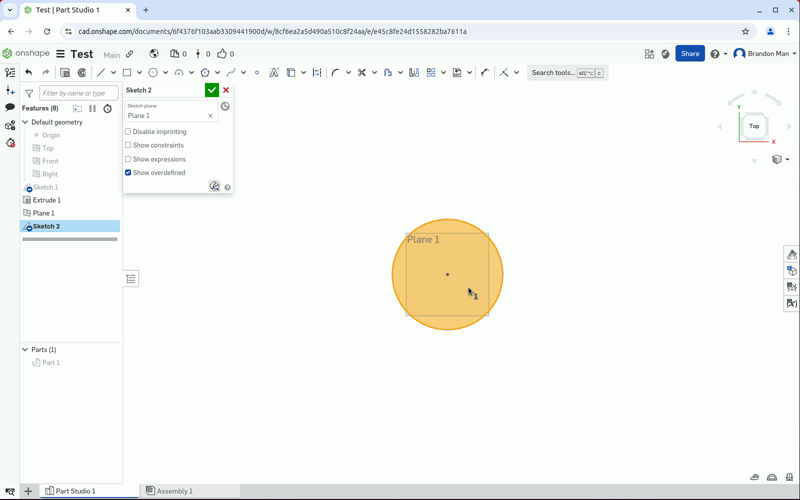
scroll(-6)
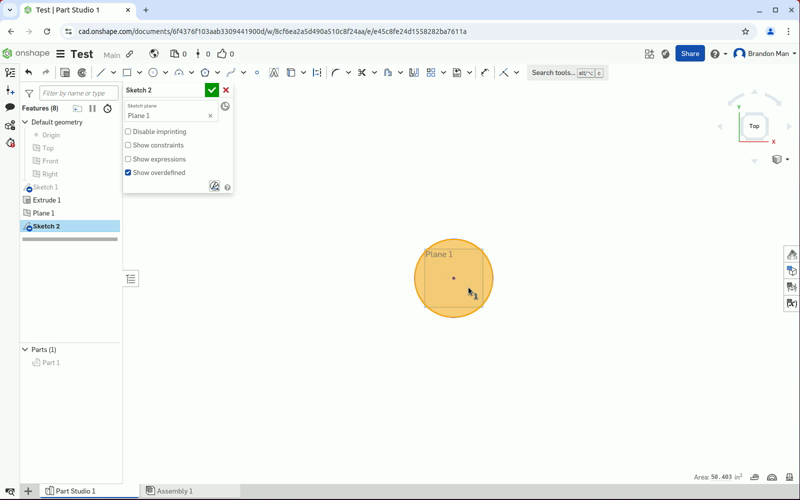
scroll(-6)
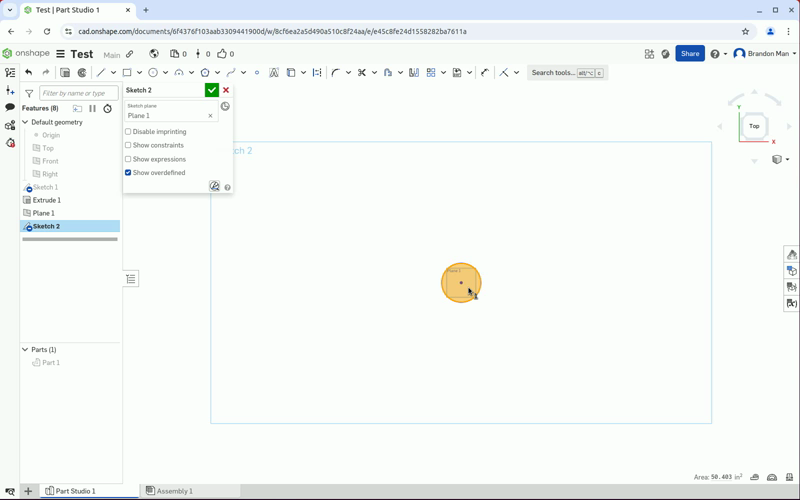
mouse_move(73, 352)
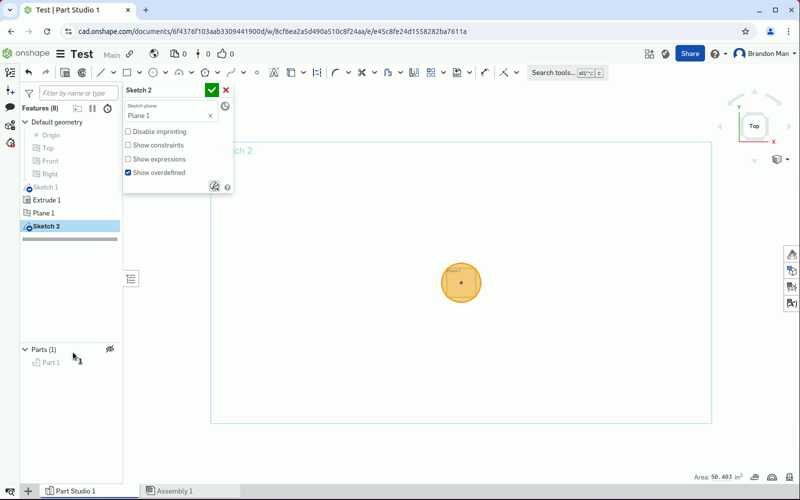
key(shift+y)
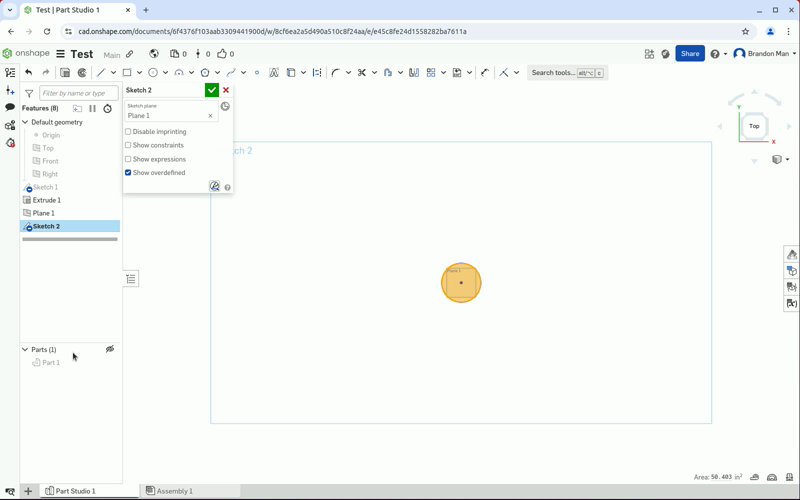
key(shift+e)
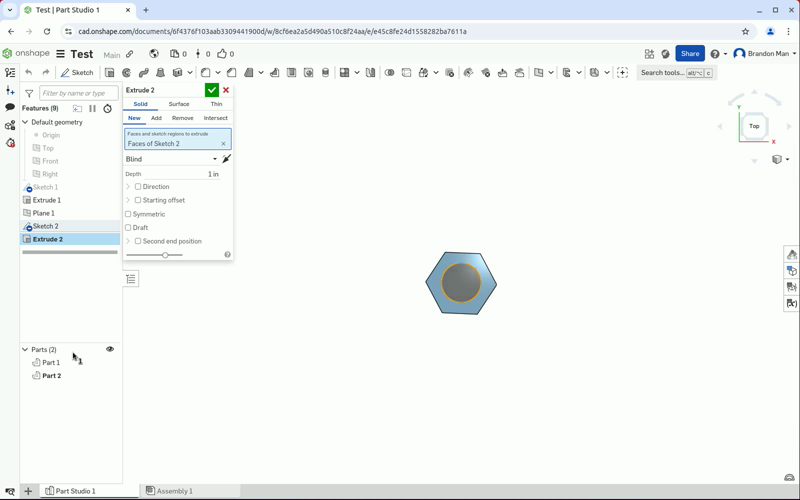
mouse_move(143, 106)
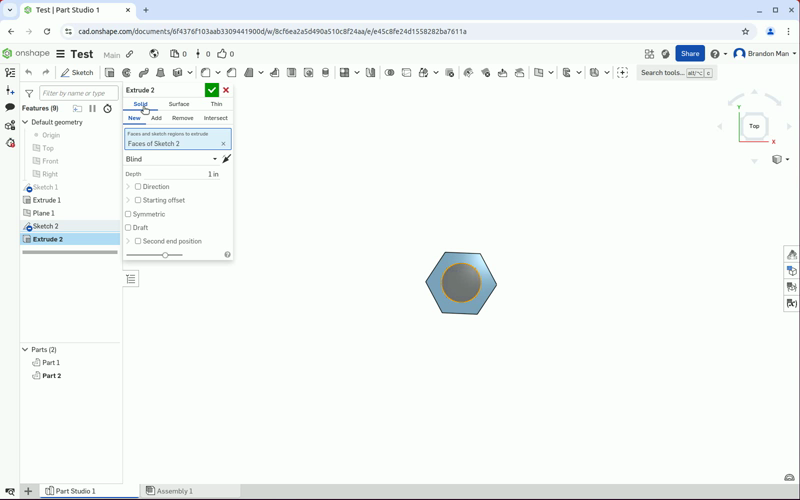
click(143, 106)
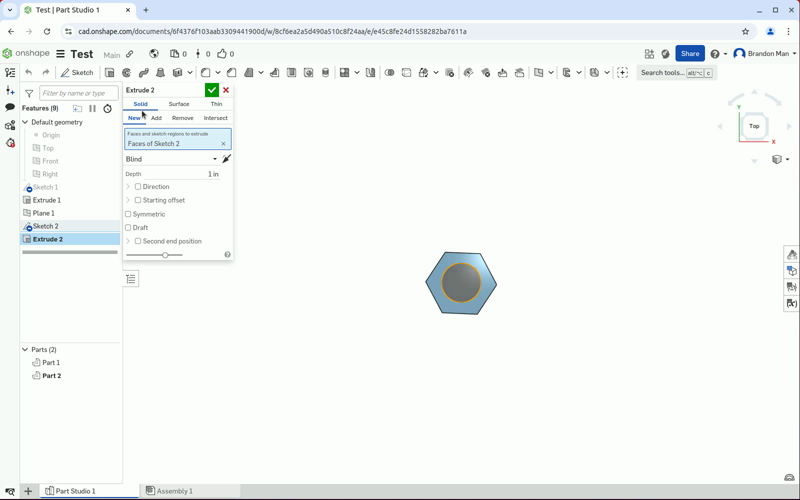
mouse_move(137, 120)
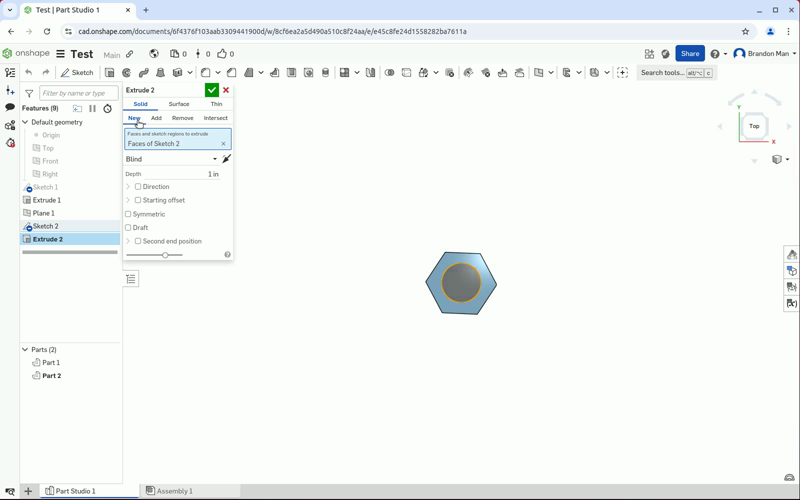
click(137, 120)
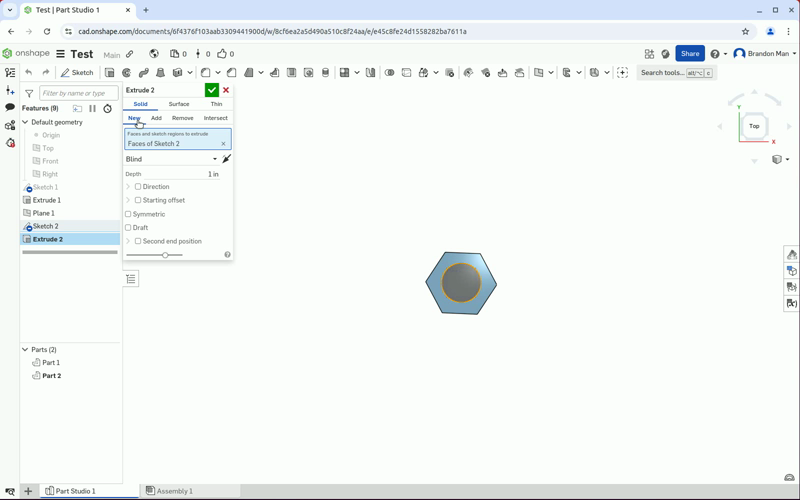
key(tab, 4)
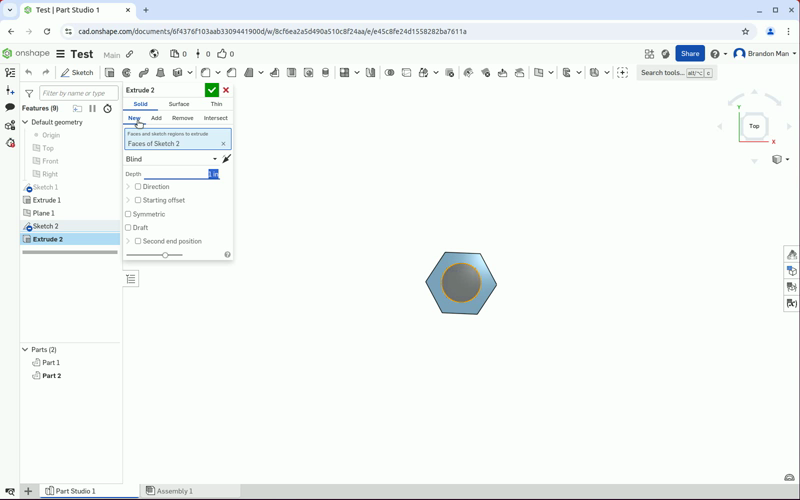
text(18.775)
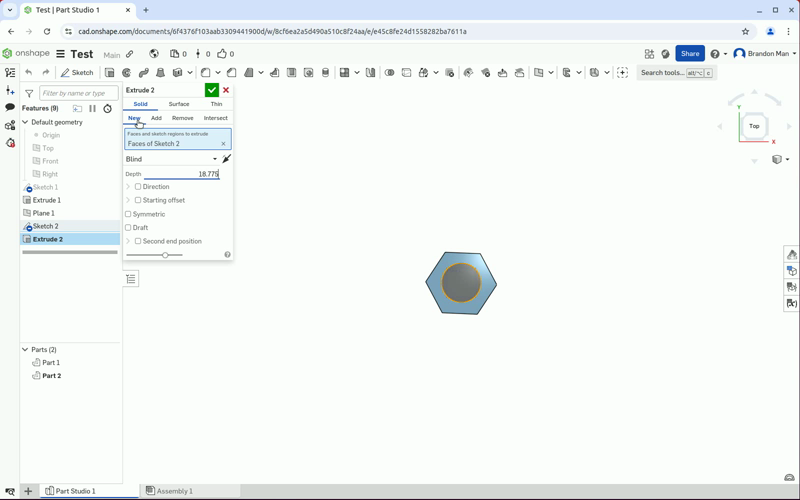
key(enter)
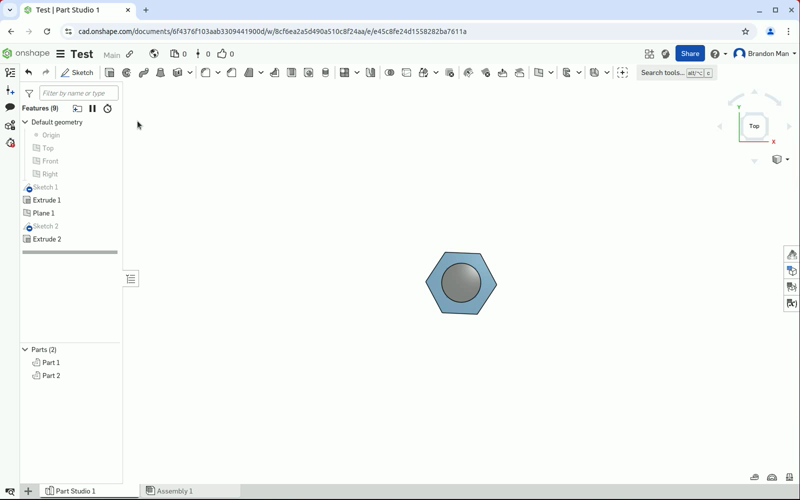
key(shift+h)
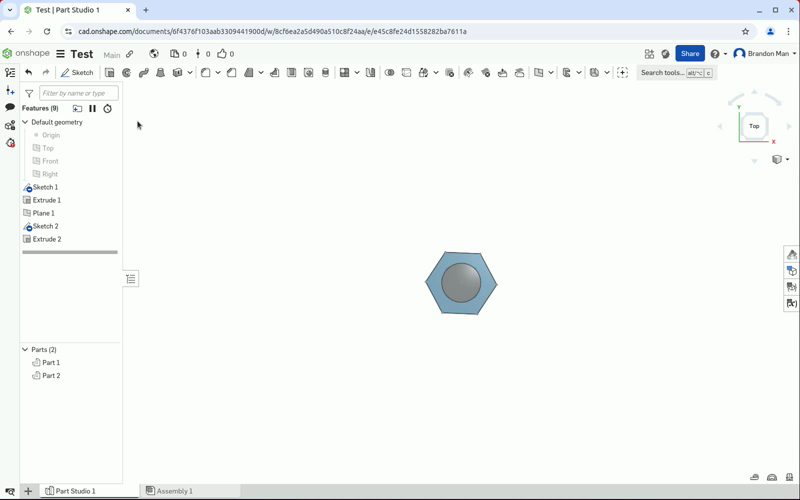
key(shift+h)
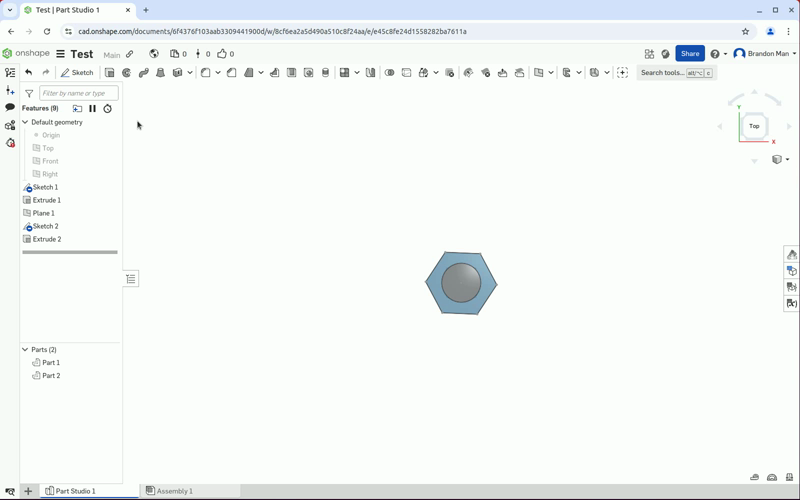
key(shift+7)
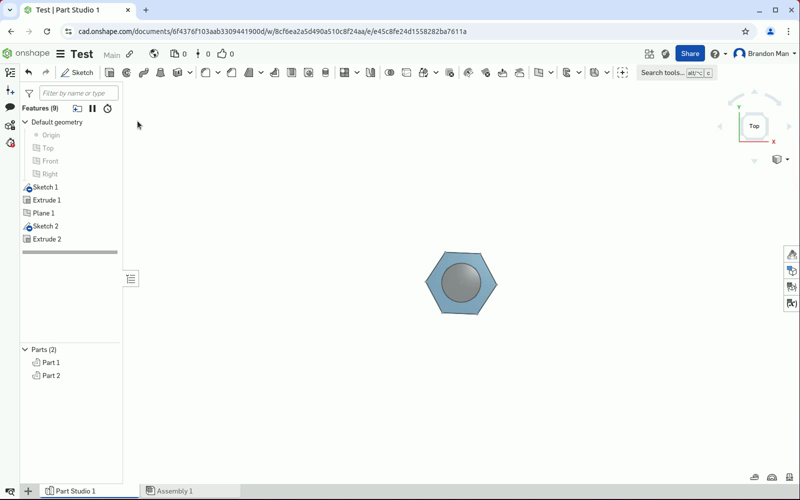
key(up, 3)
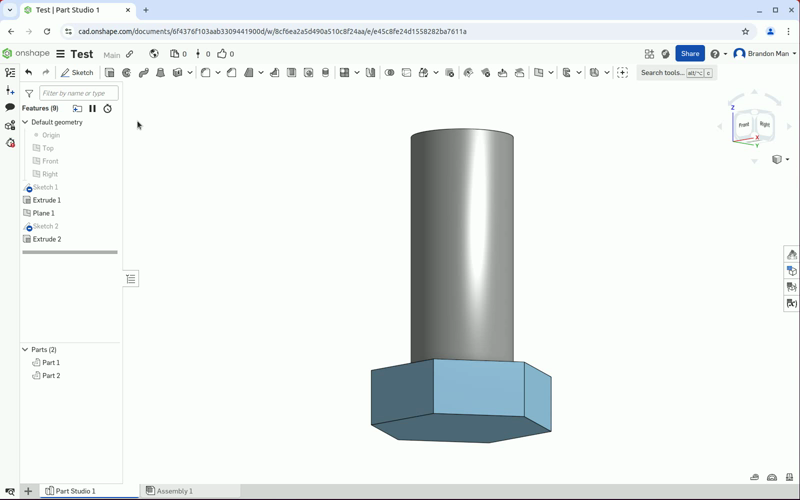
key(left, 3)
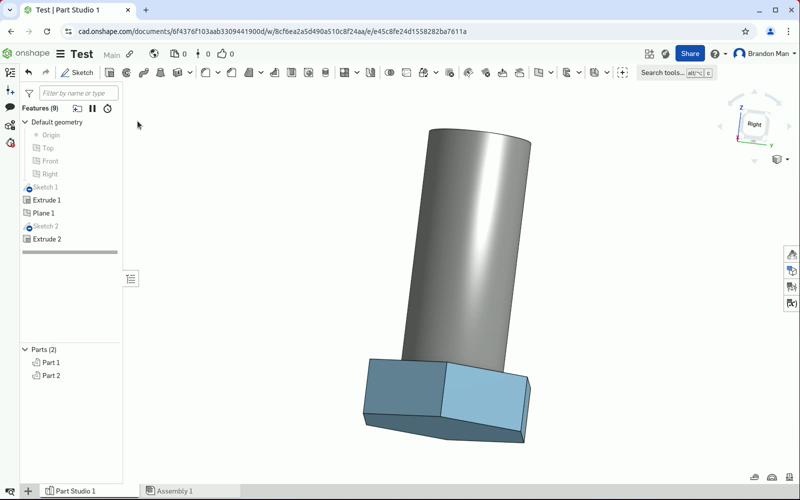
key(right, 3)
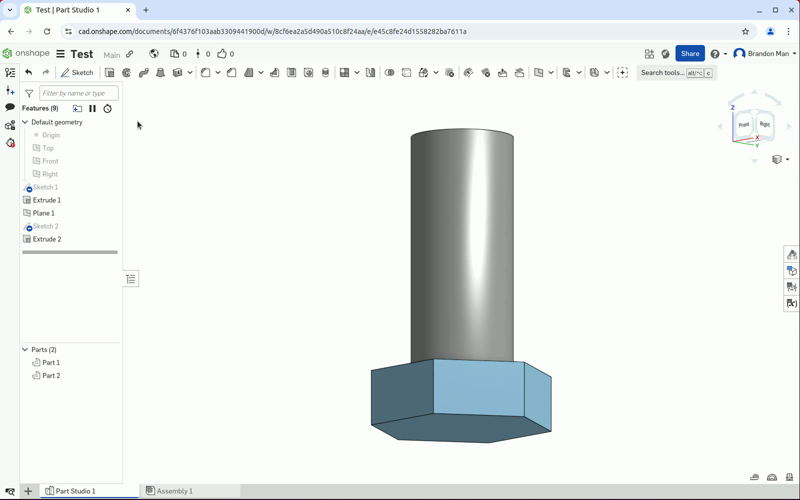
key(down, 3)
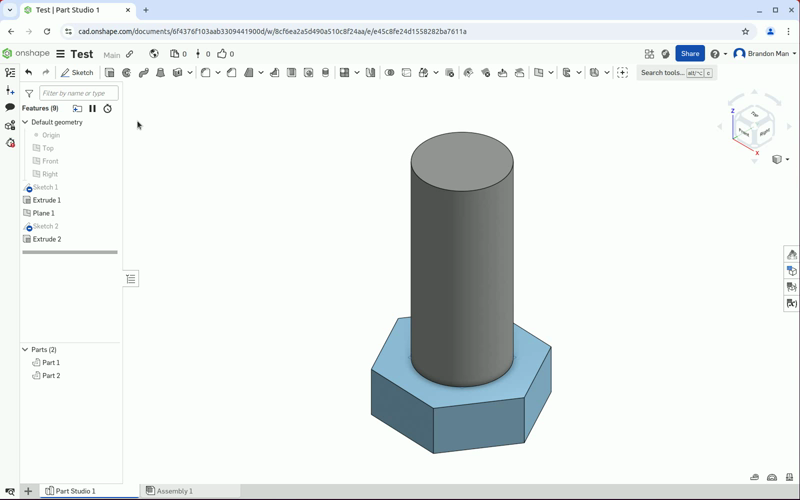
mouse_move(73, 189)
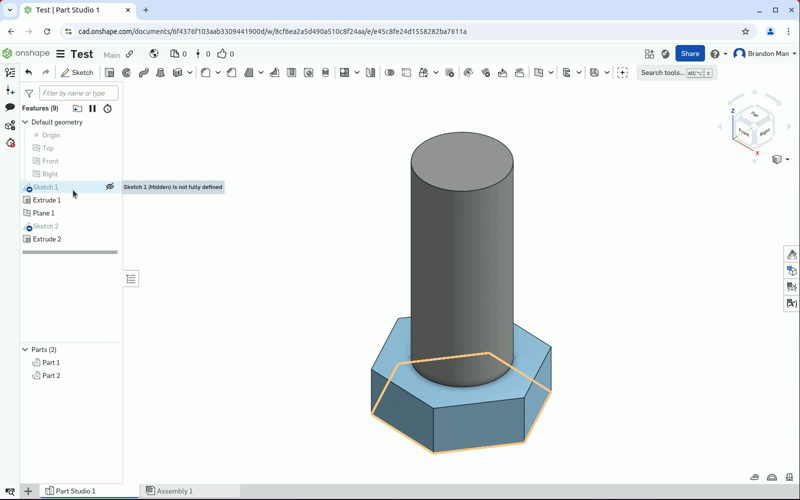
click(73, 189)